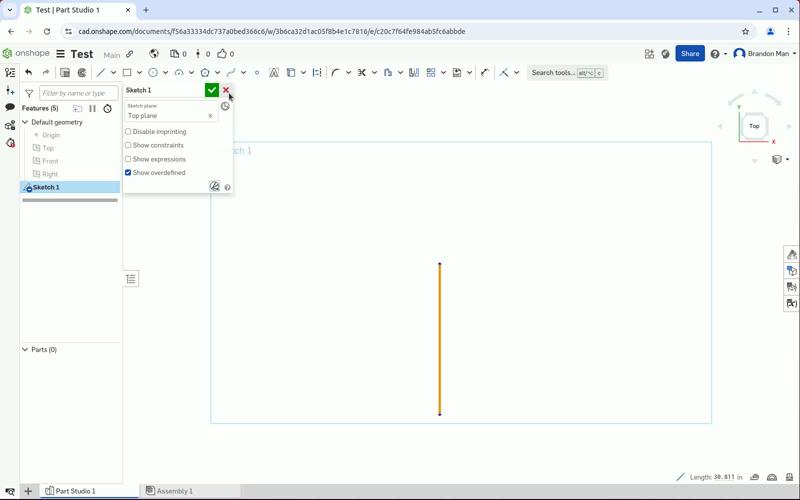
key(shift+h)
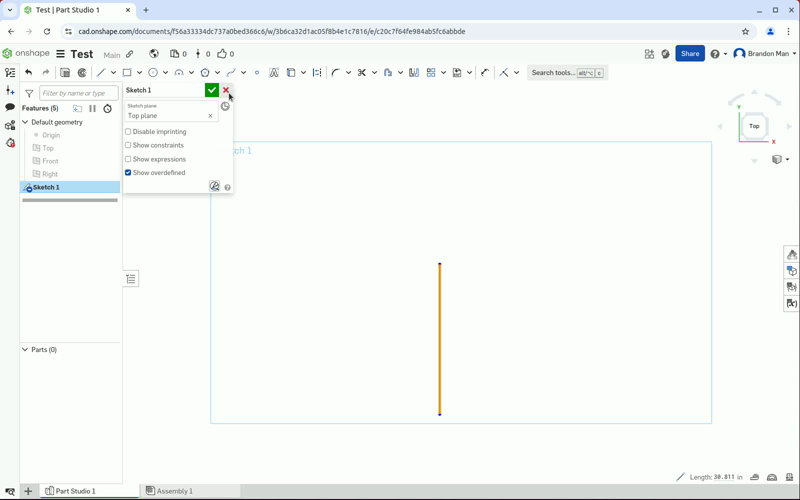
key(shift+s)
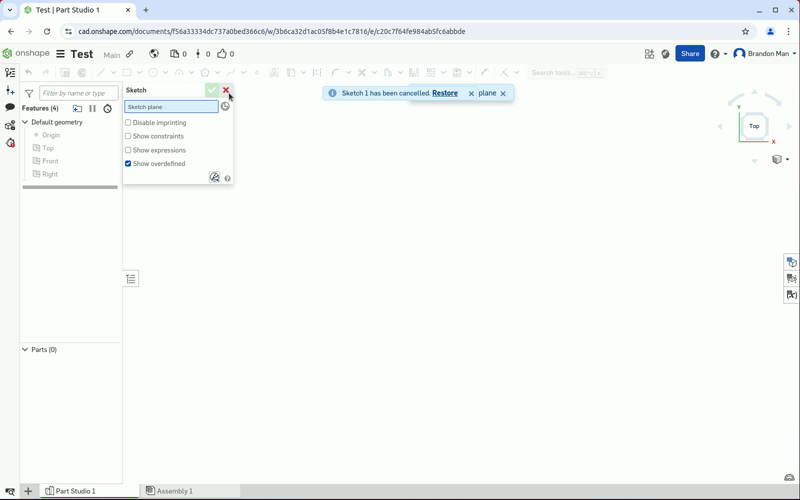
mouse_move(73, 150)
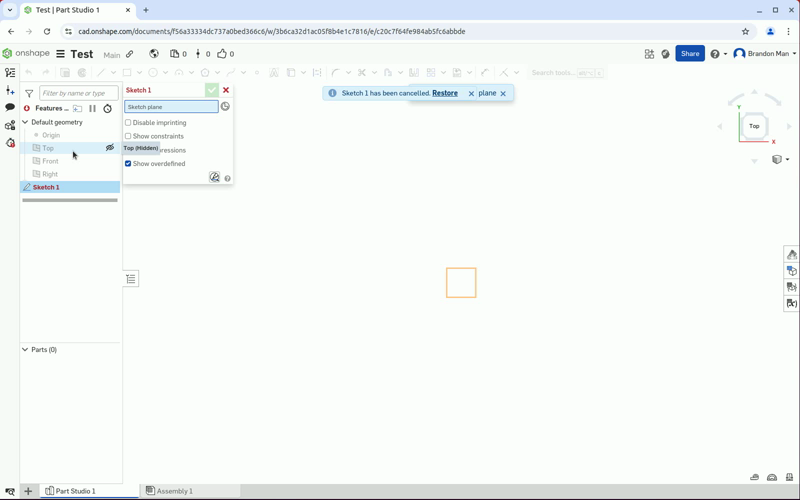
click(73, 150)
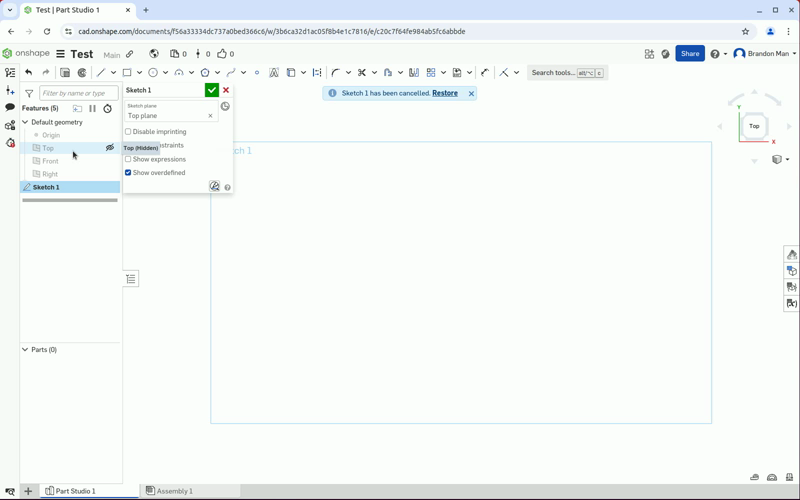
mouse_move(73, 352)
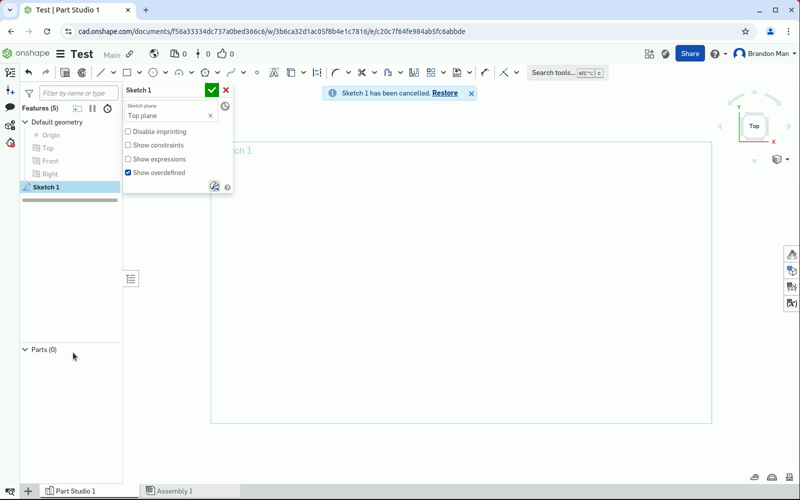
key(y)
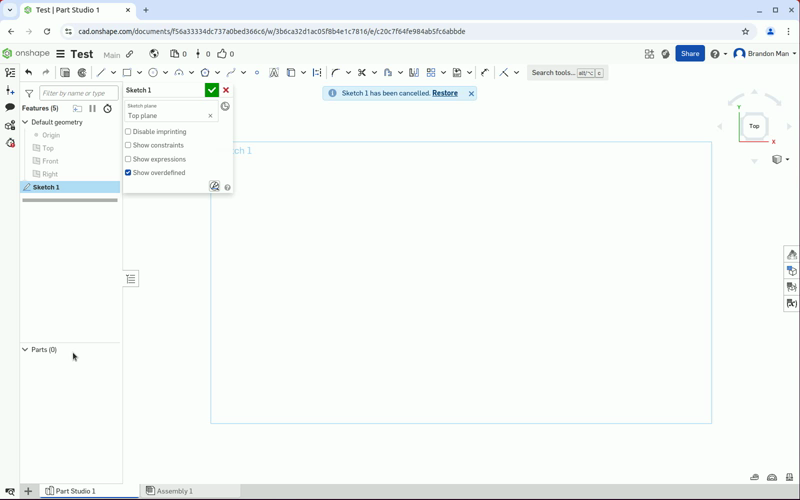
key(c)
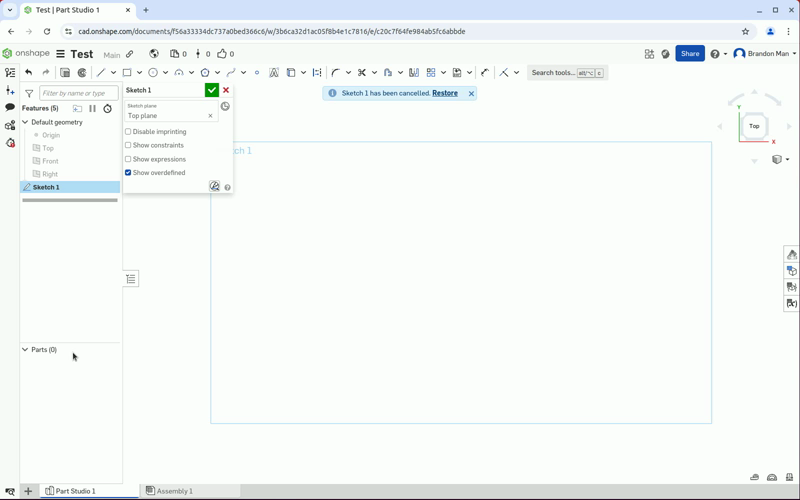
key_down(shift)
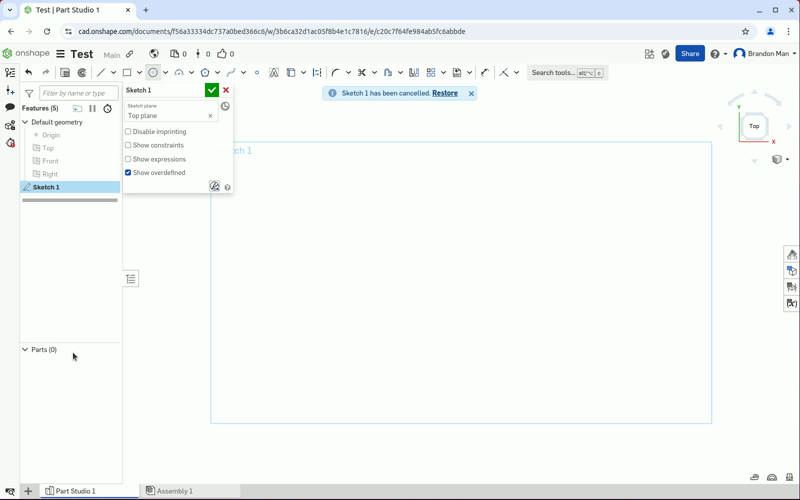
mouse_move(392, 282)
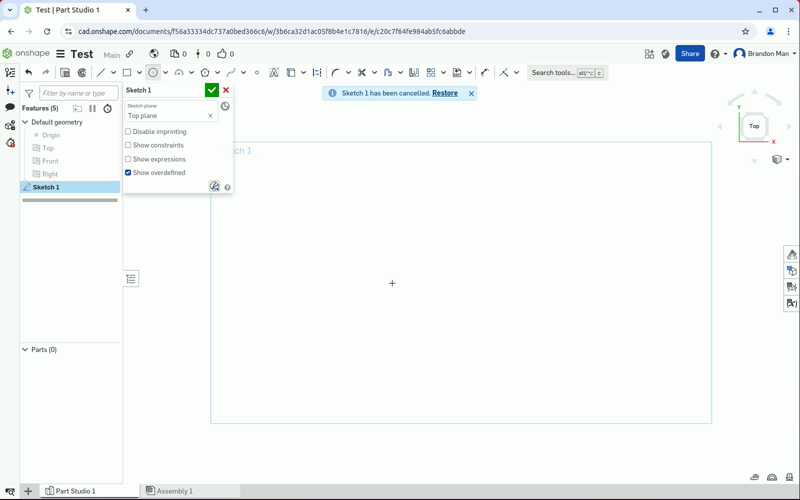
click(392, 282)
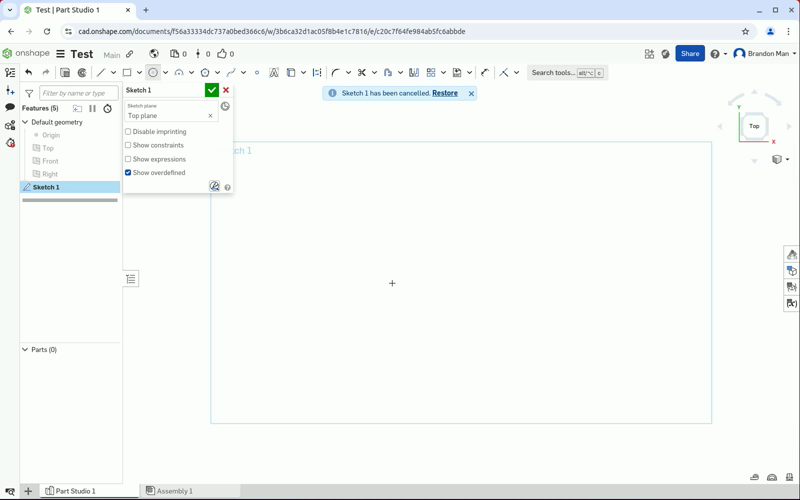
key_up(shift)
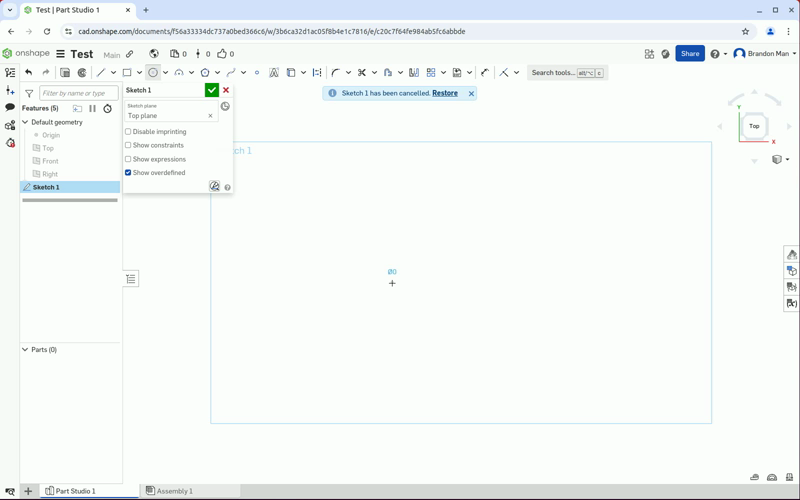
mouse_move(435, 282)
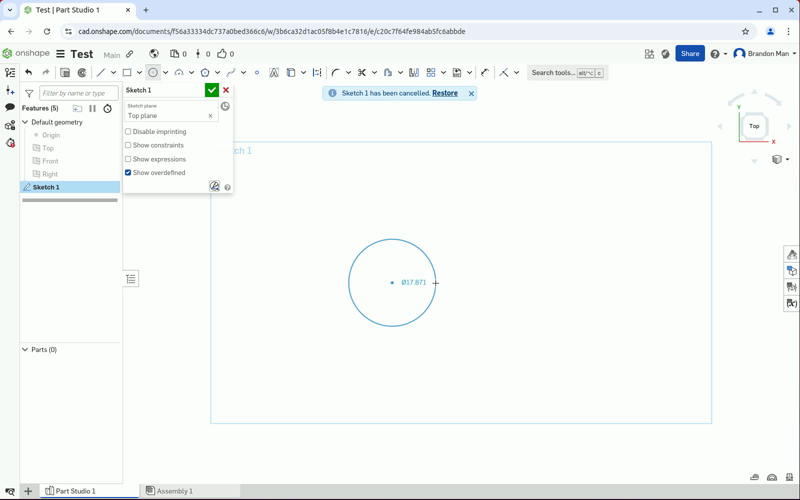
click(435, 282)
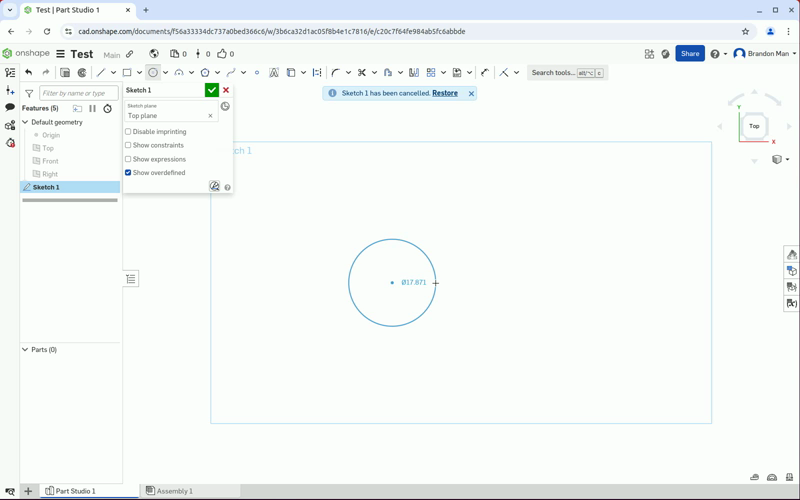
key(esc)
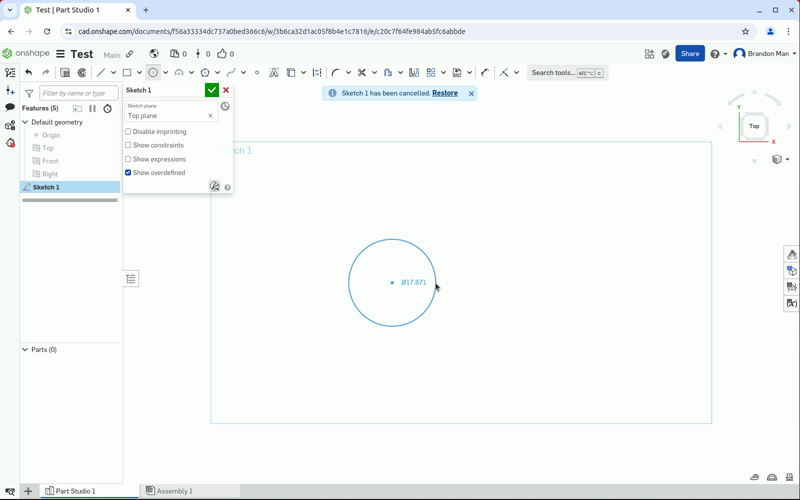
key(c)
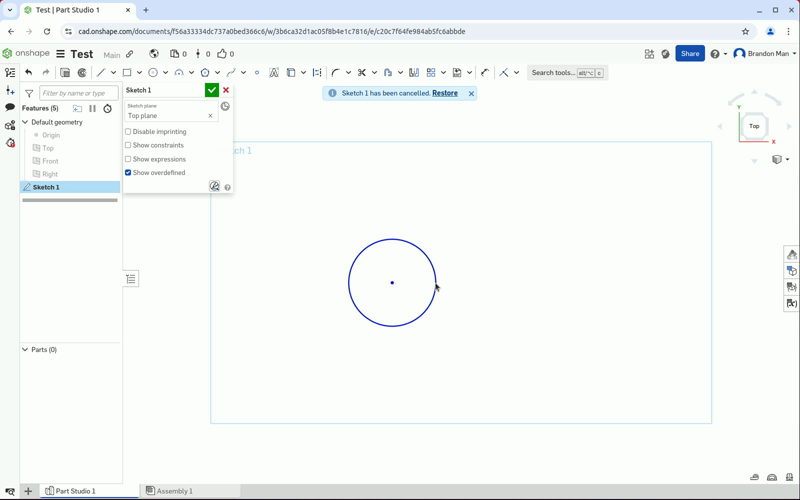
key_down(shift)
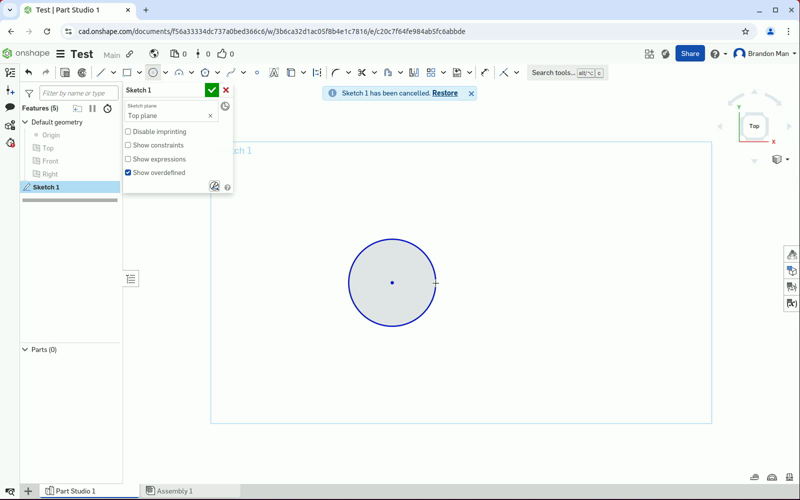
mouse_move(392, 282)
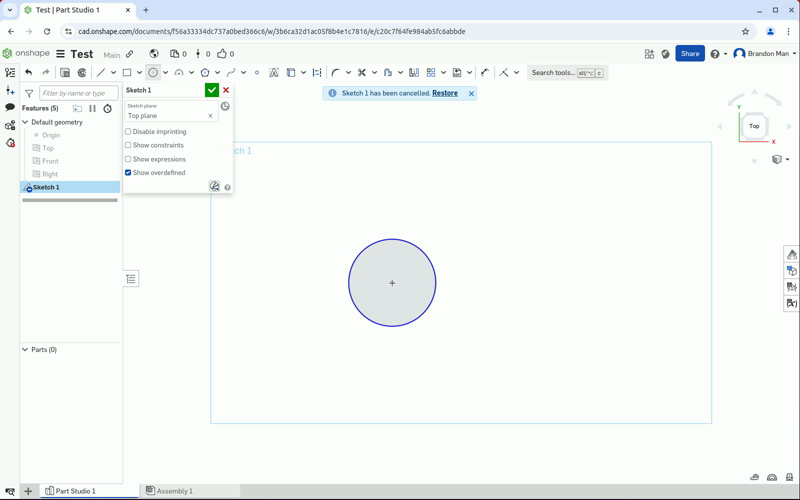
click(392, 282)
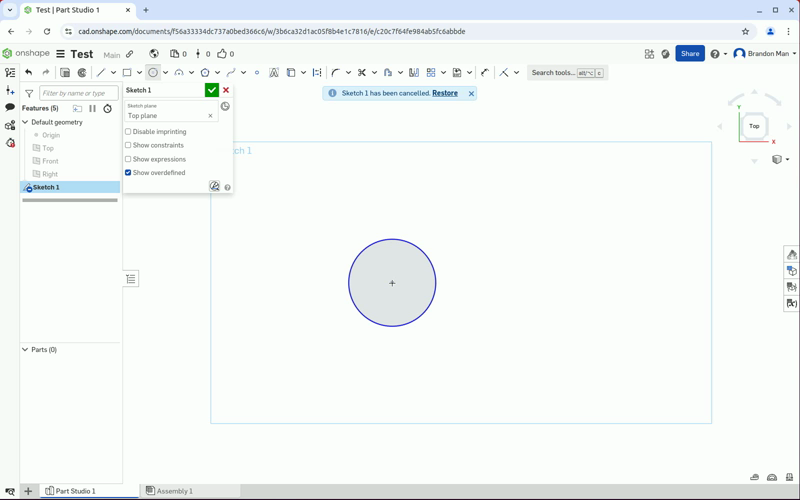
key_up(shift)
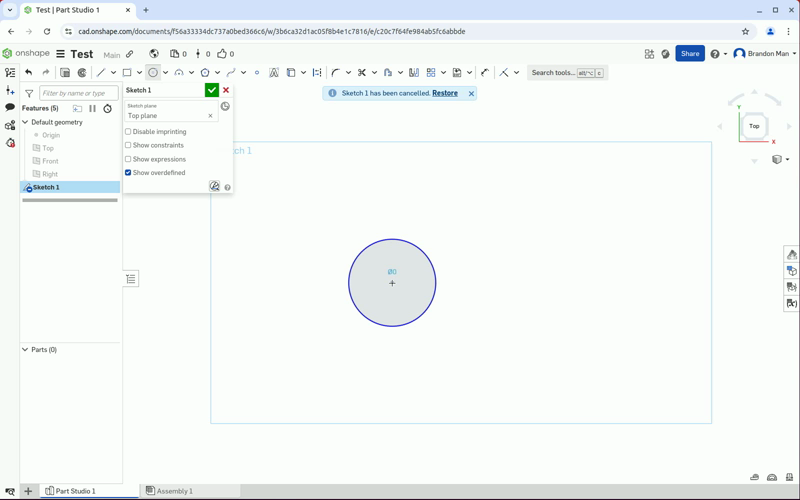
mouse_move(415, 282)
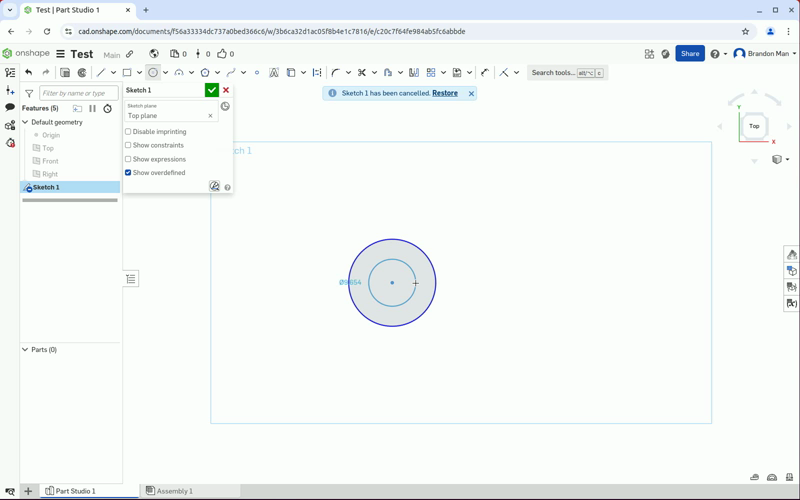
click(415, 282)
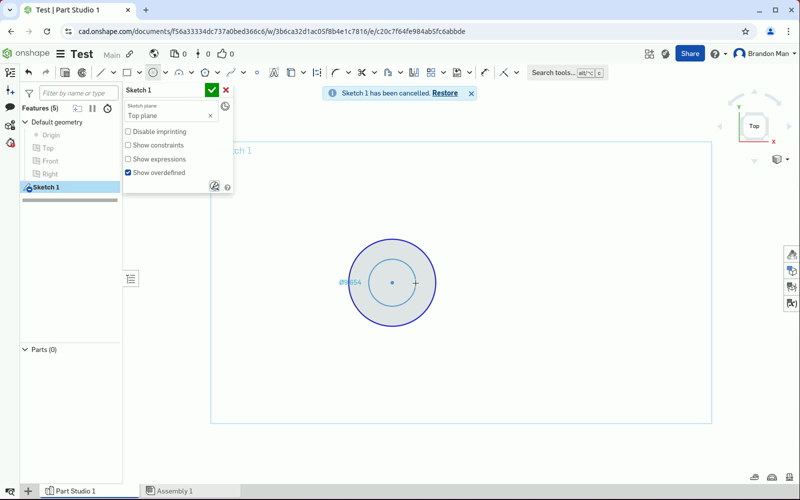
key(esc)
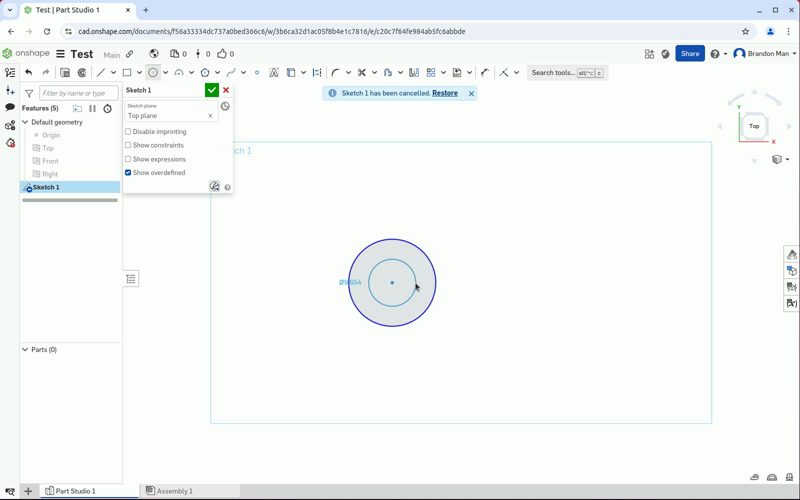
mouse_move(365, 310)
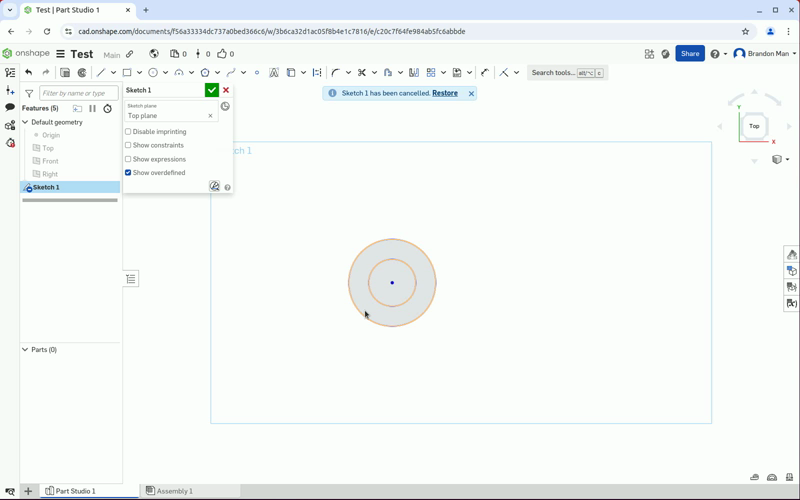
click(365, 310)
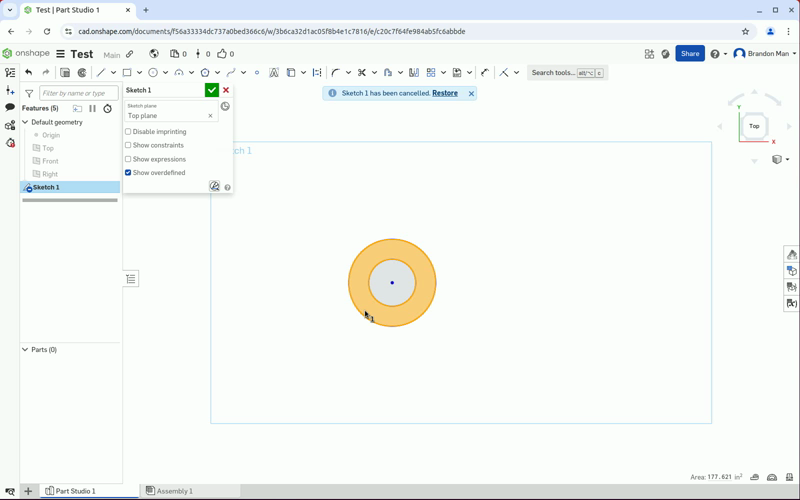
mouse_move(73, 352)
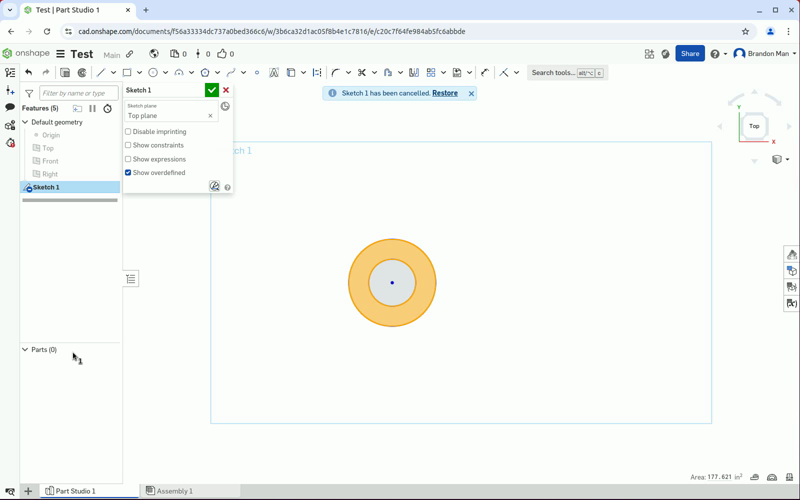
key(shift+y)
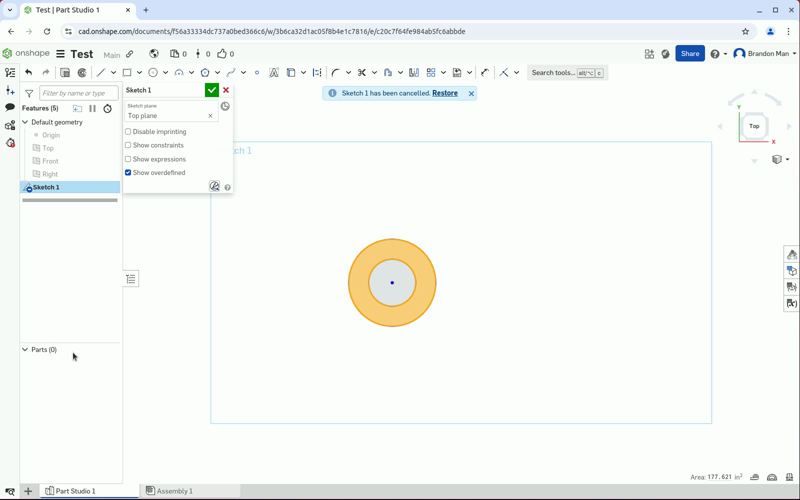
key(shift+e)
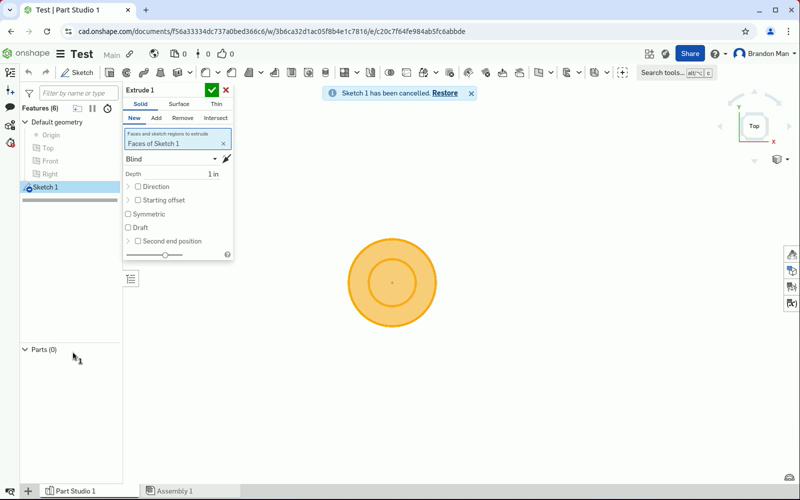
mouse_move(143, 106)
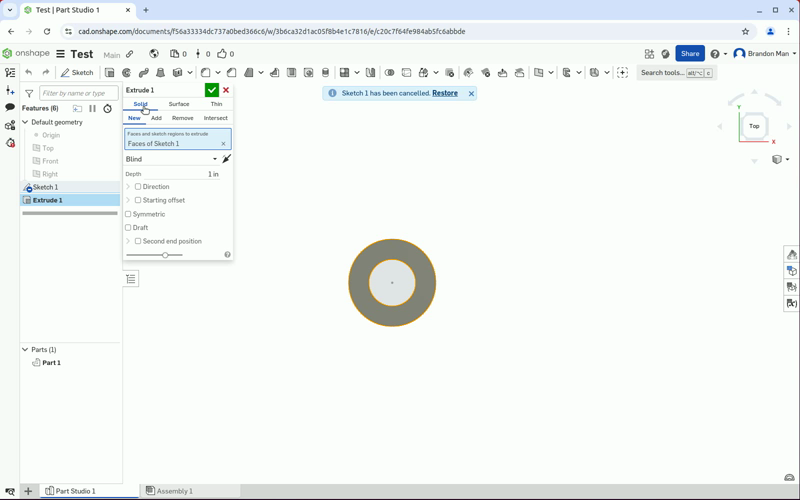
click(143, 106)
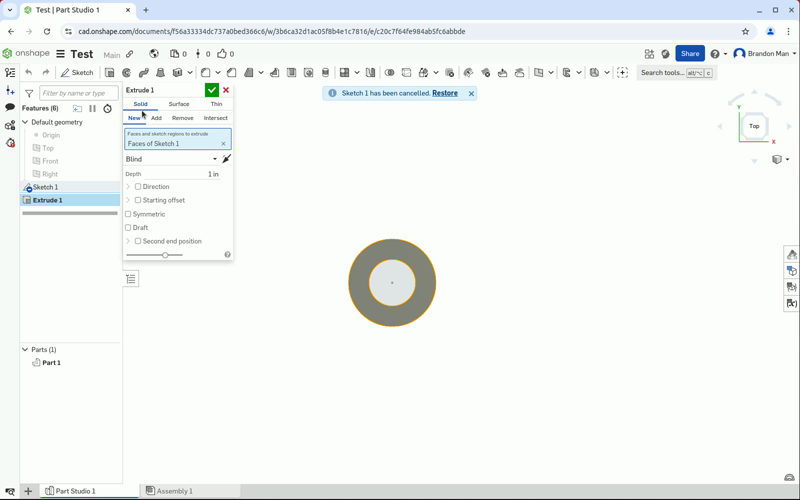
mouse_move(137, 120)
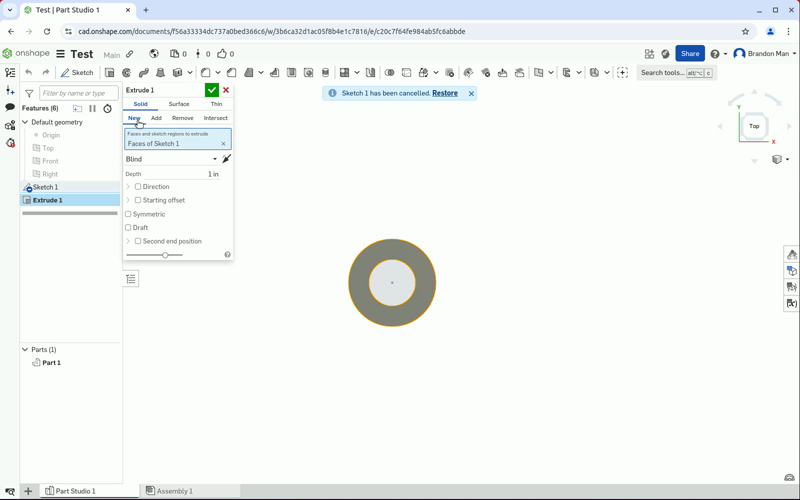
click(137, 120)
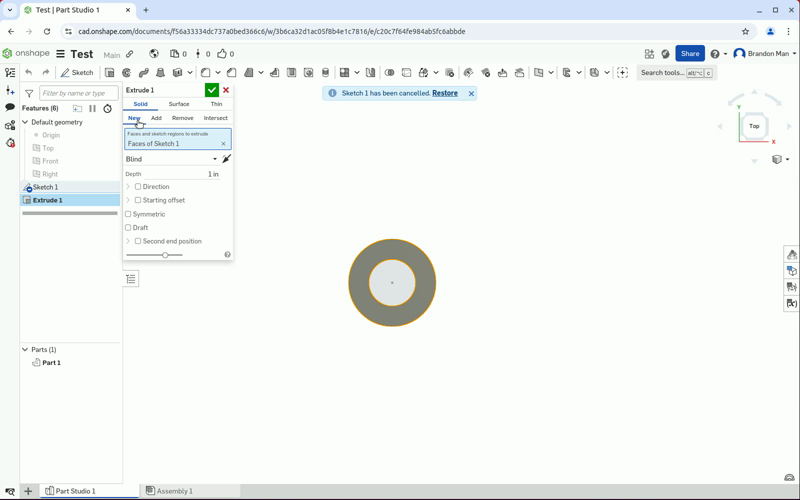
key(tab, 4)
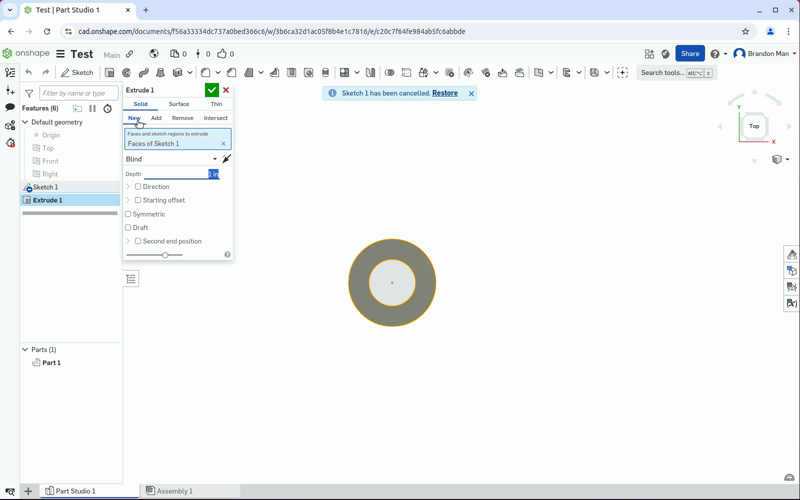
text(7.703)
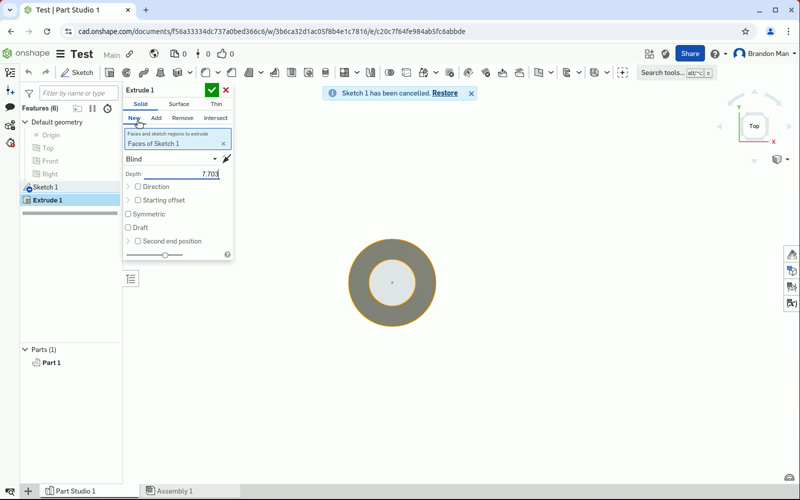
key(enter)
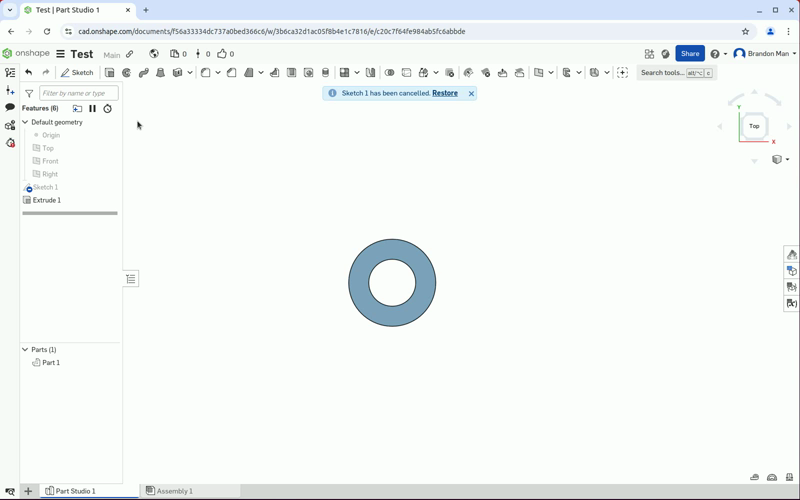
key(shift+h)
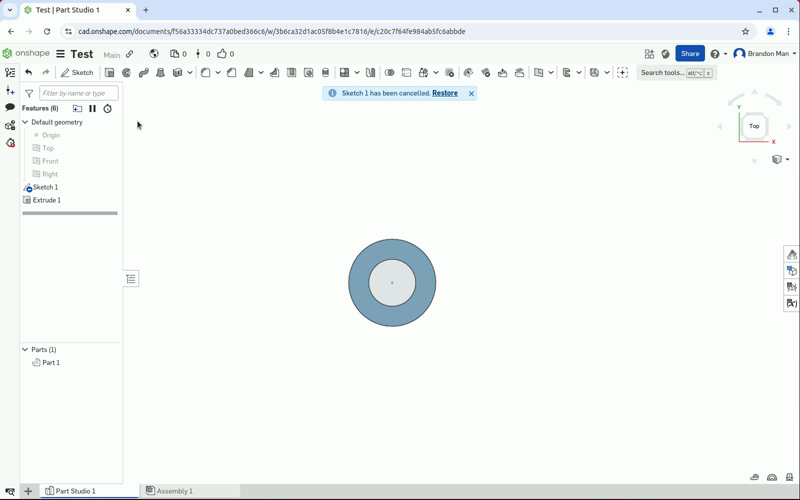
key(shift+h)
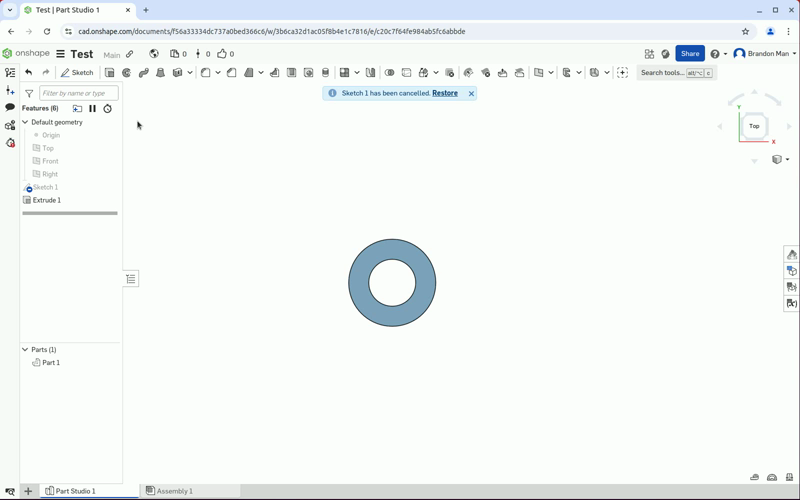
mouse_move(73, 189)
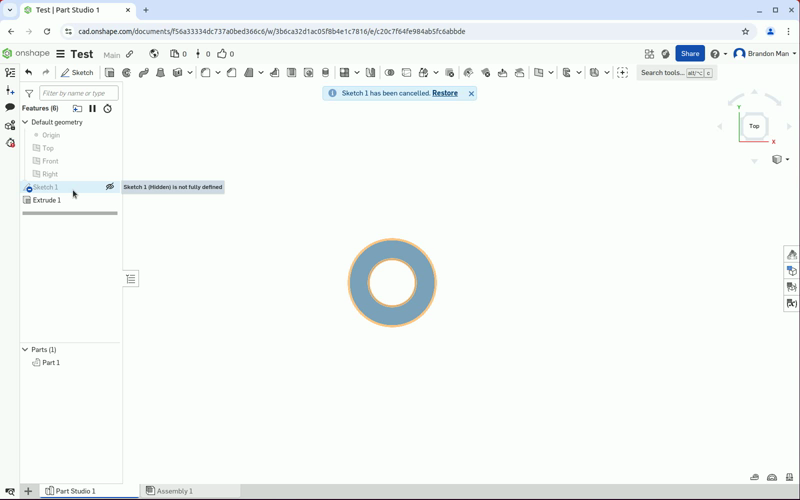
click(73, 189)
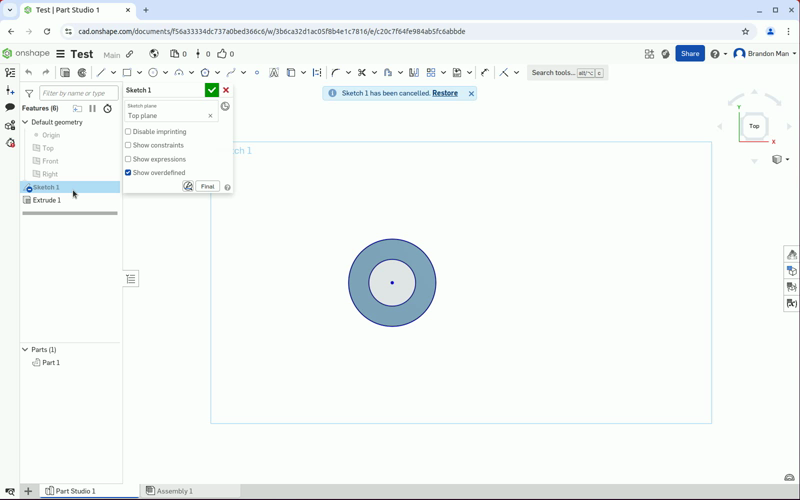
mouse_move(229, 92)
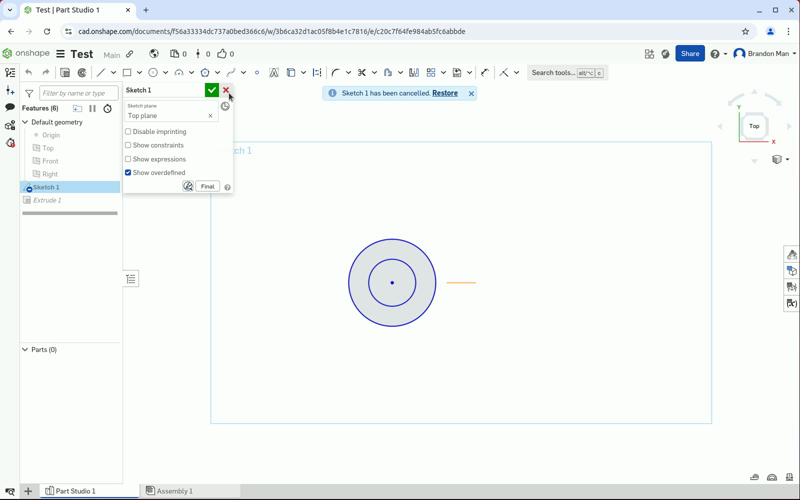
click(229, 92)
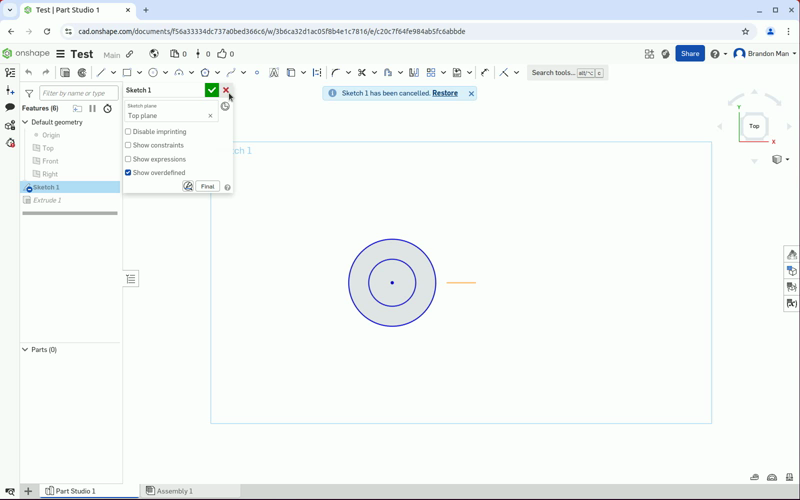
key(shift+s)
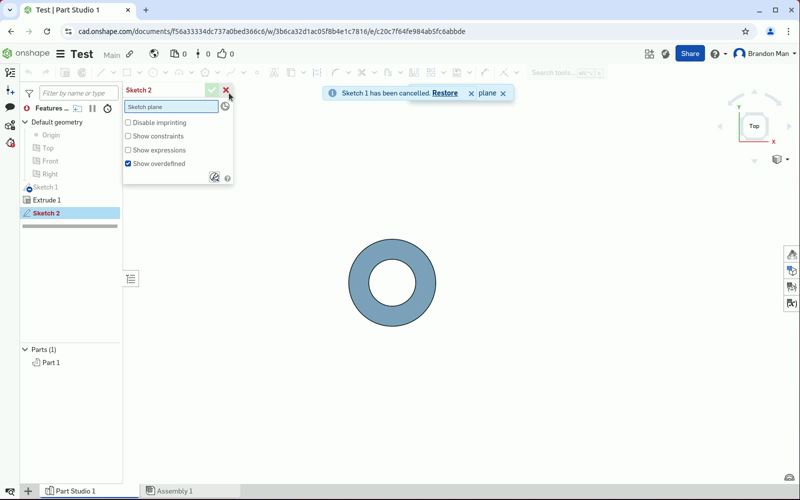
mouse_move(73, 150)
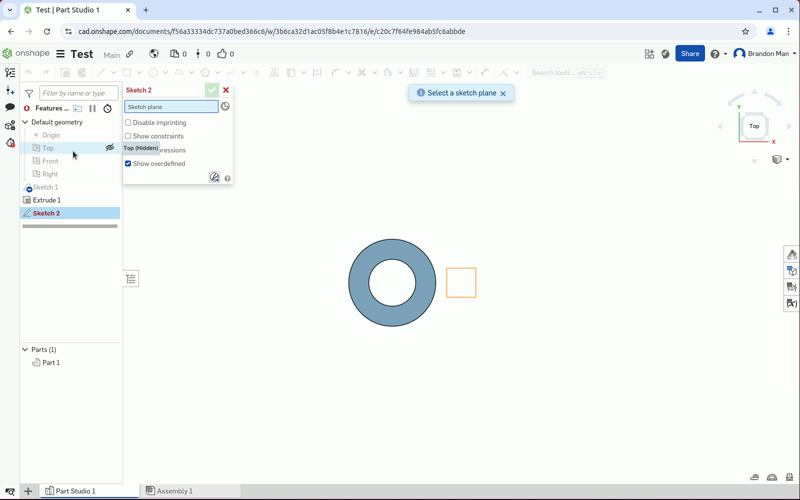
click(73, 150)
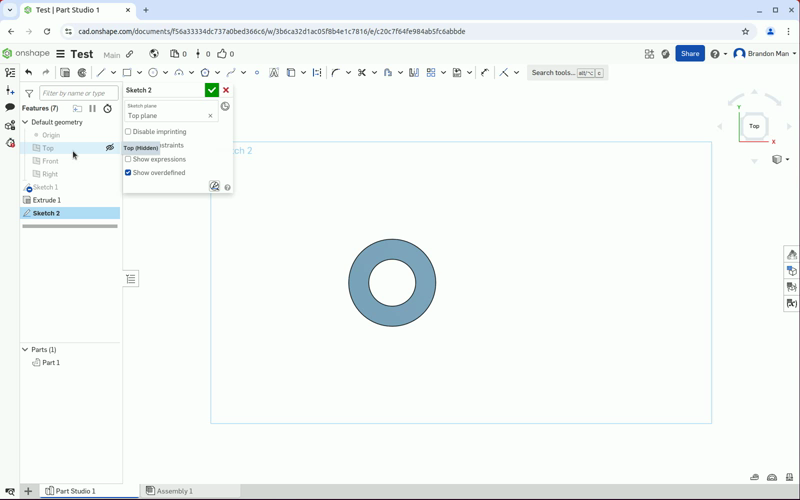
mouse_move(73, 352)
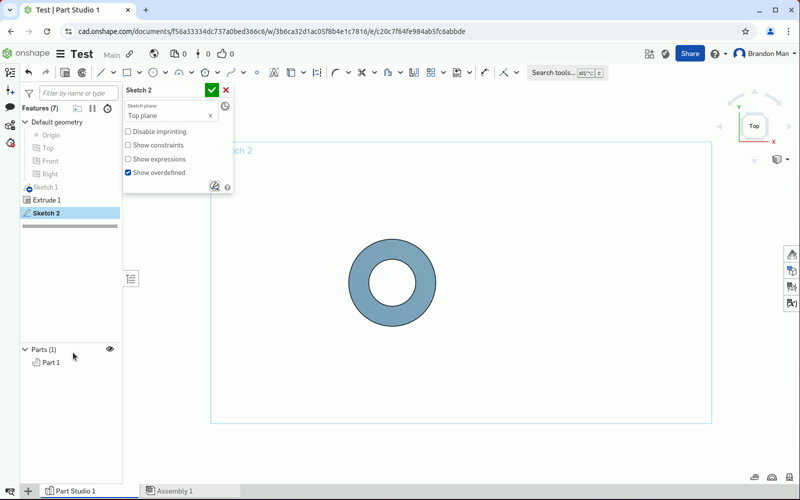
key(y)
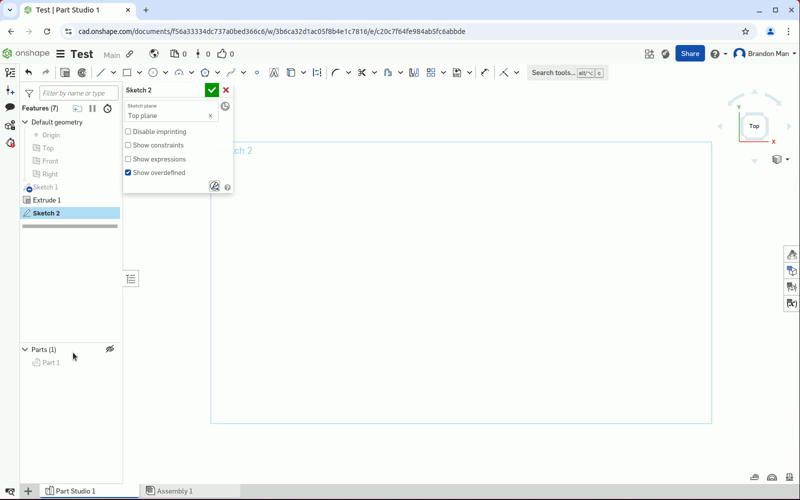
key(l)
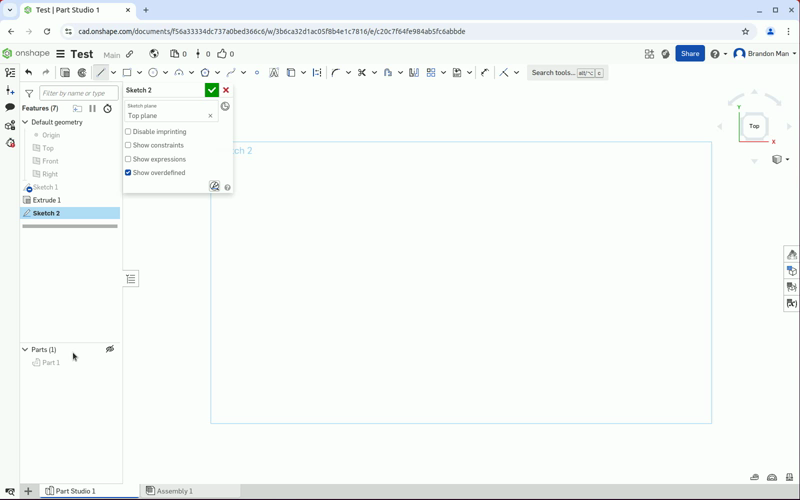
key_down(shift)
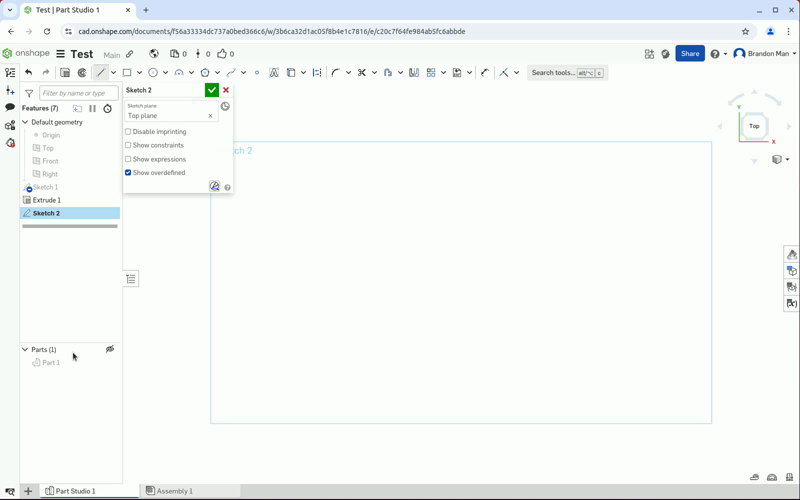
mouse_move(391, 326)
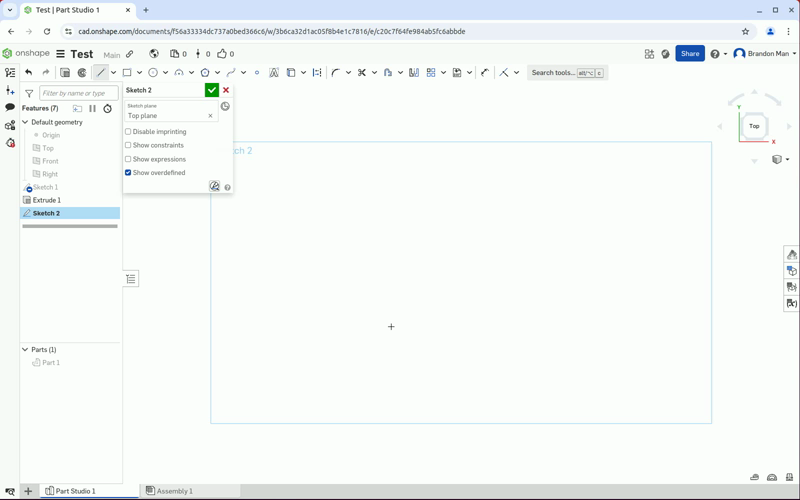
click(391, 326)
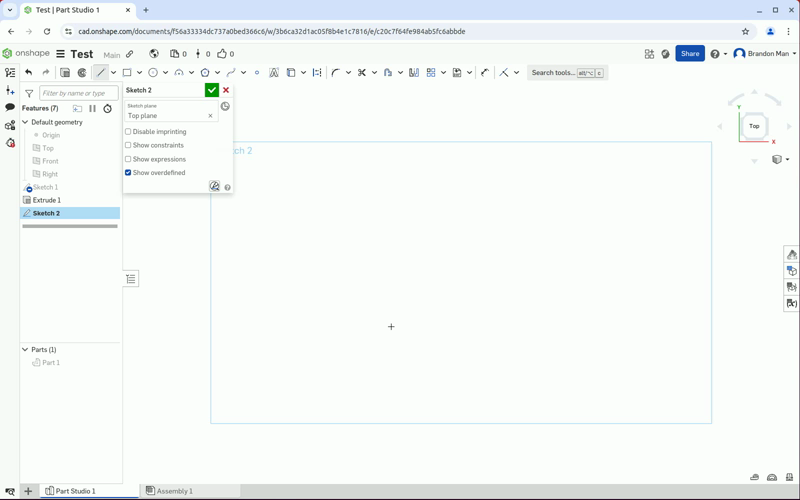
key_up(shift)
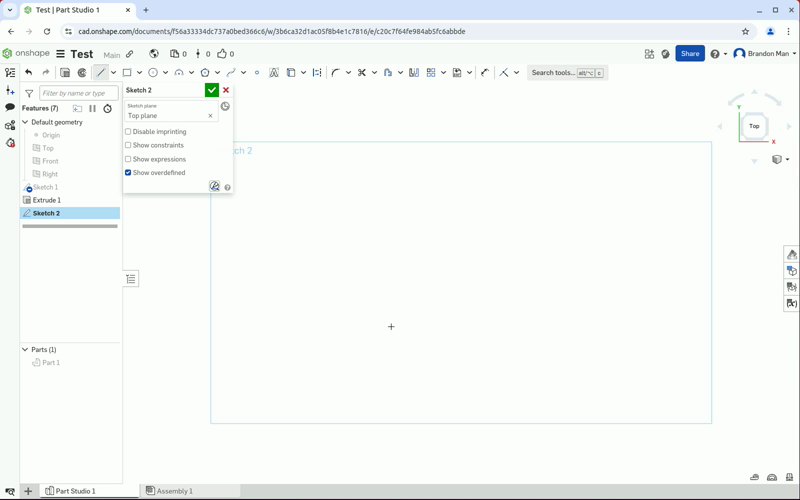
key_down(shift)
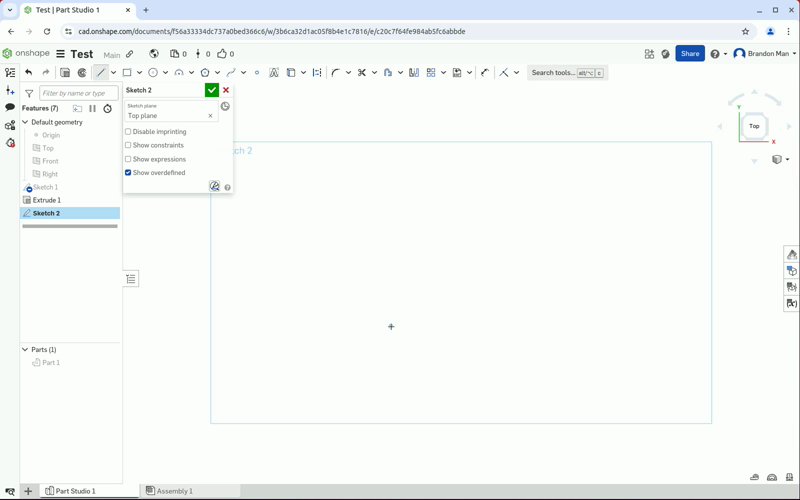
mouse_move(529, 324)
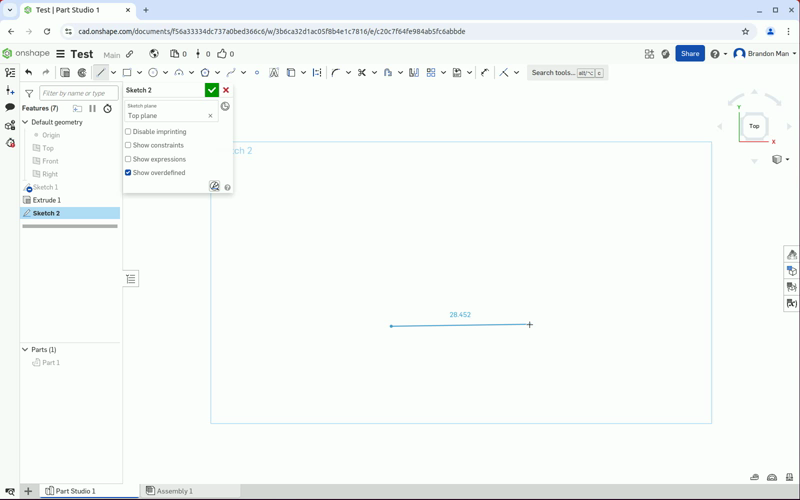
click(529, 324)
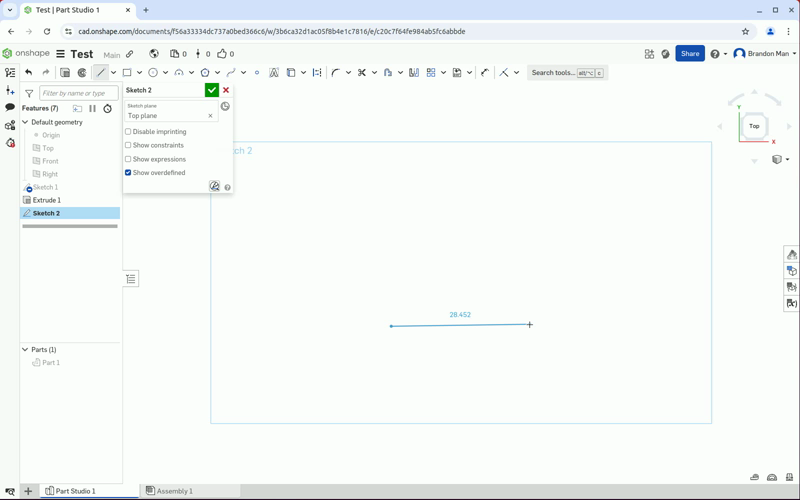
key_up(shift)
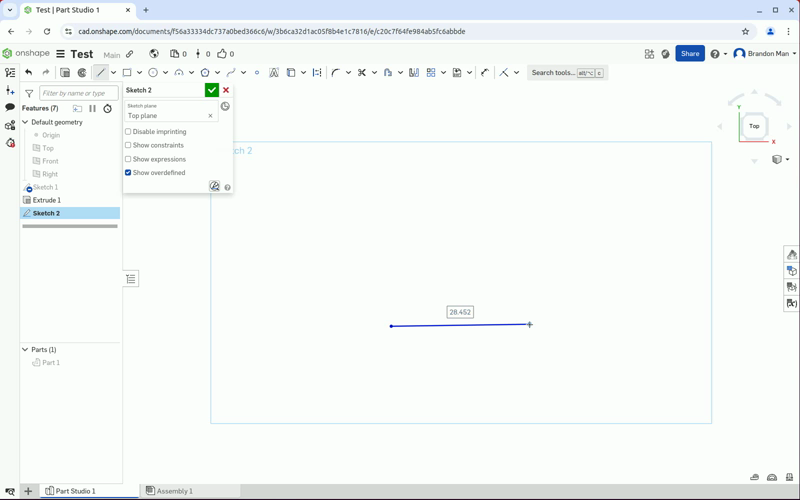
key(esc)
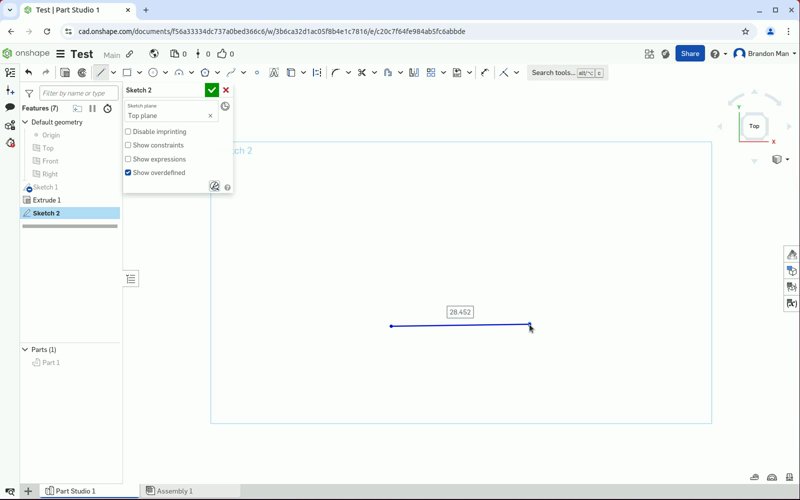
key(a)
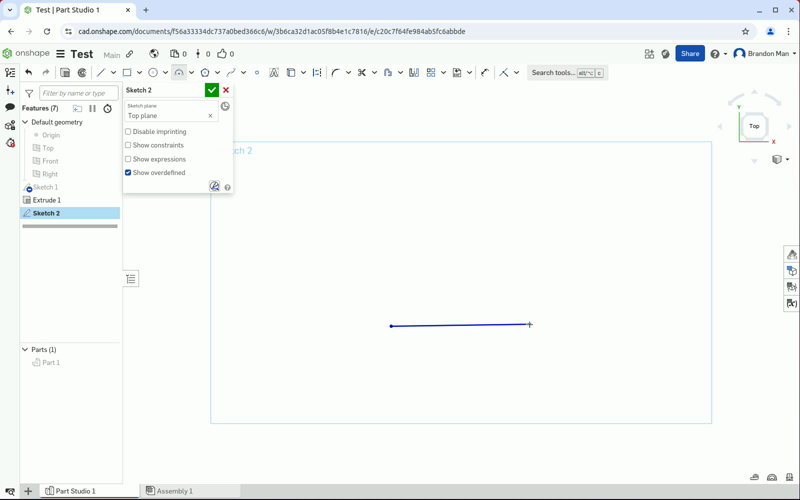
mouse_move(529, 324)
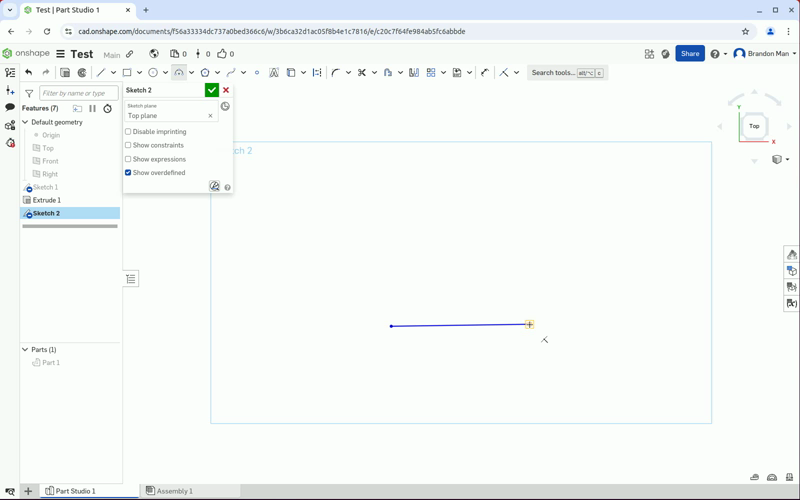
click(529, 324)
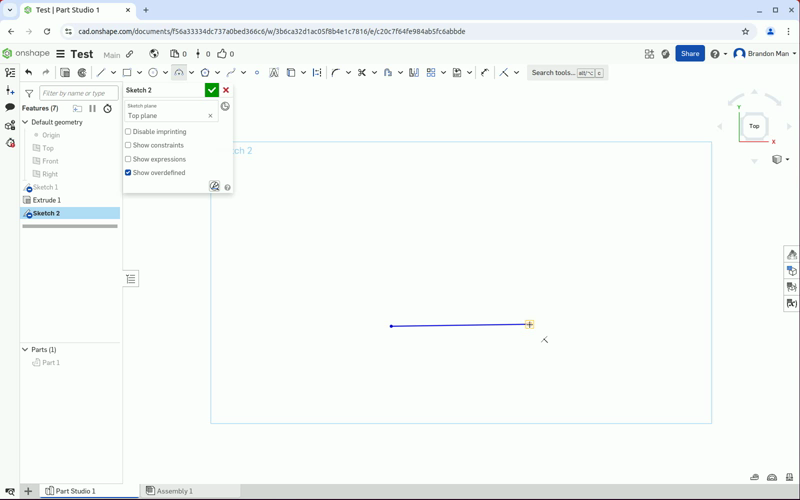
key_down(shift)
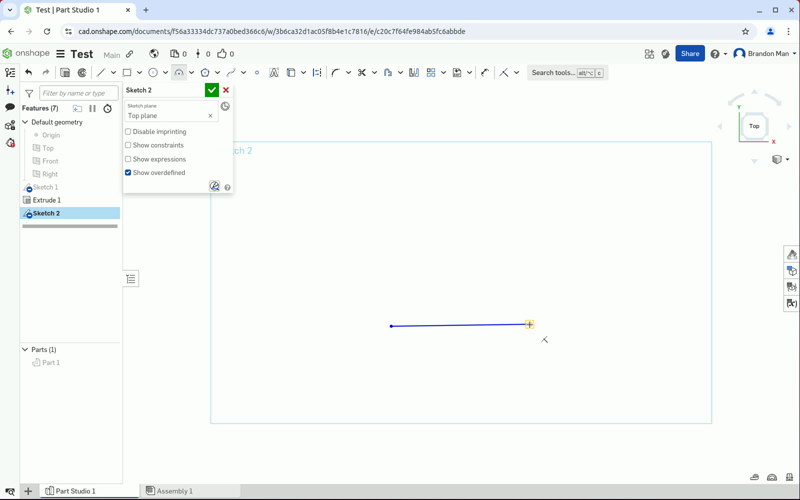
mouse_move(529, 241)
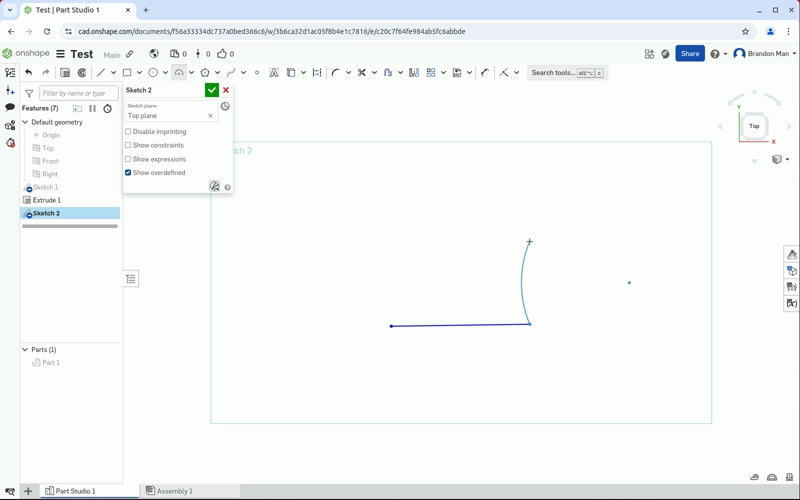
click(529, 241)
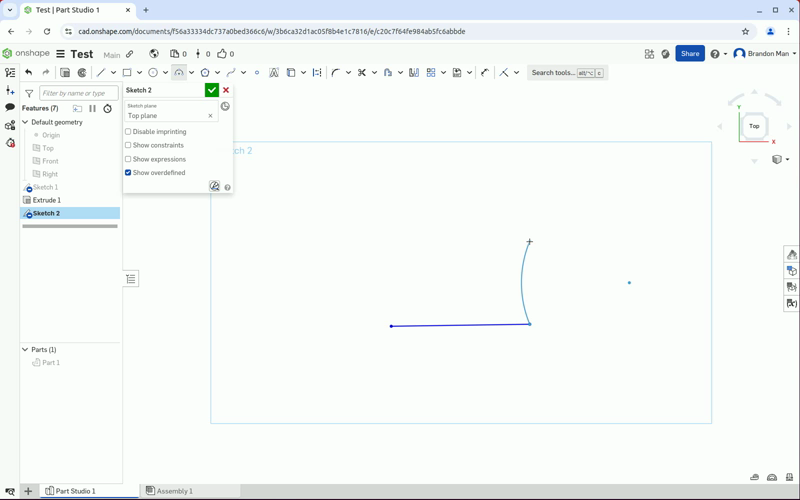
mouse_move(570, 282)
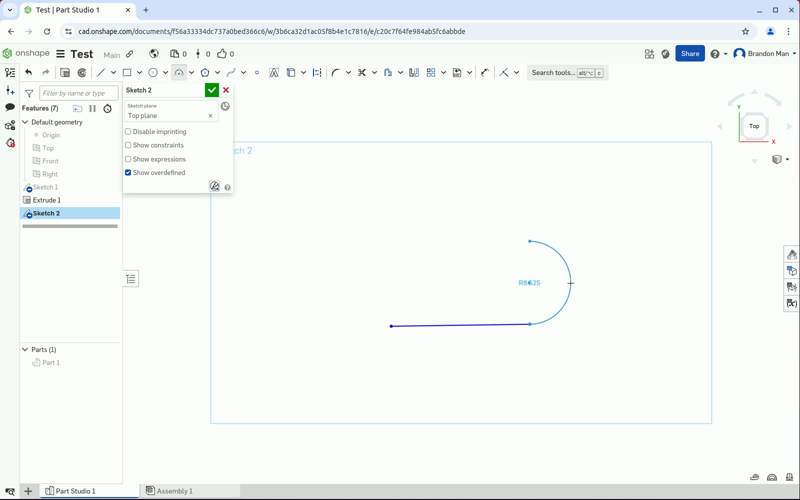
click(570, 282)
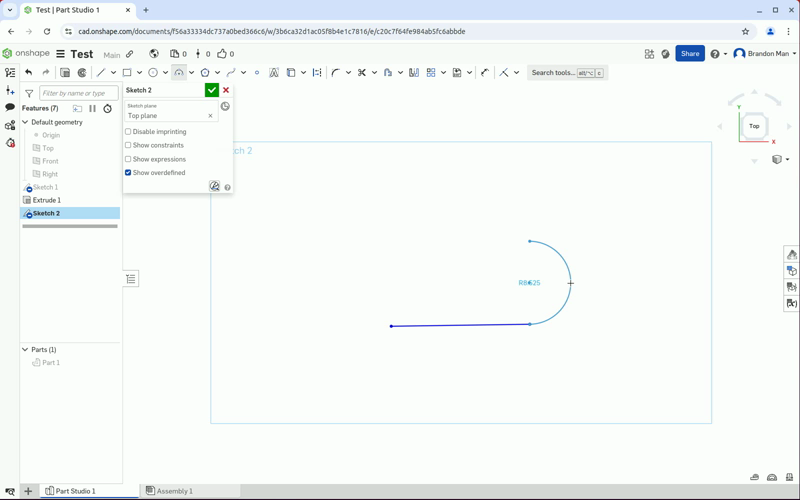
key_up(shift)
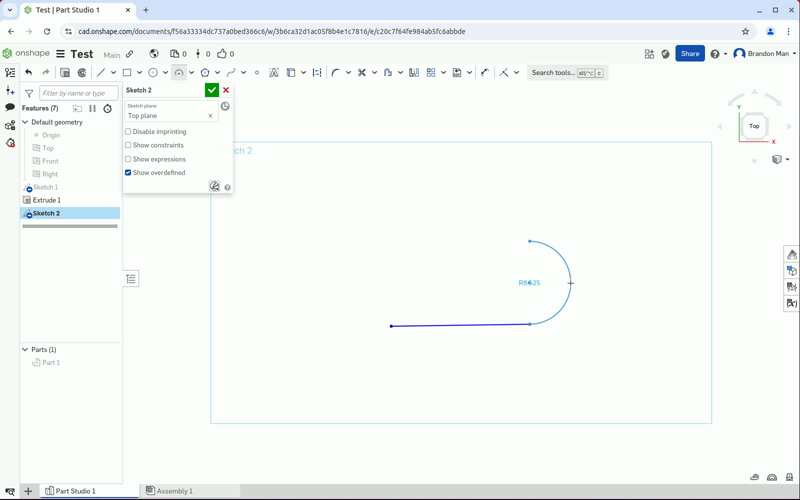
key(esc)
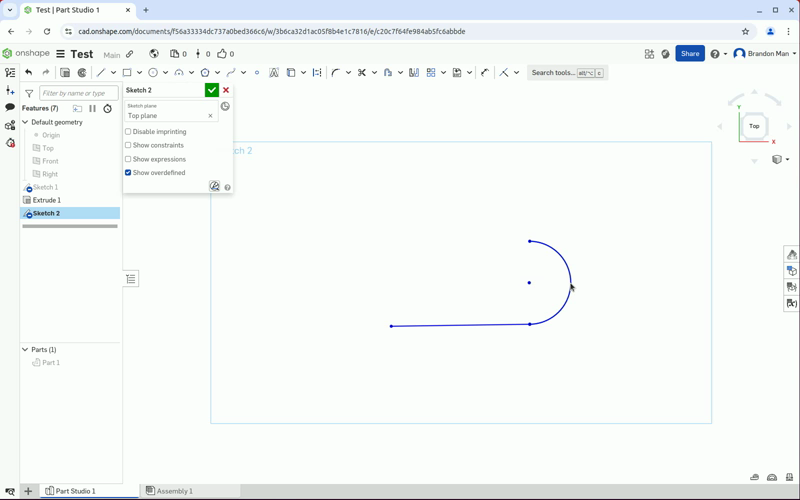
key(l)
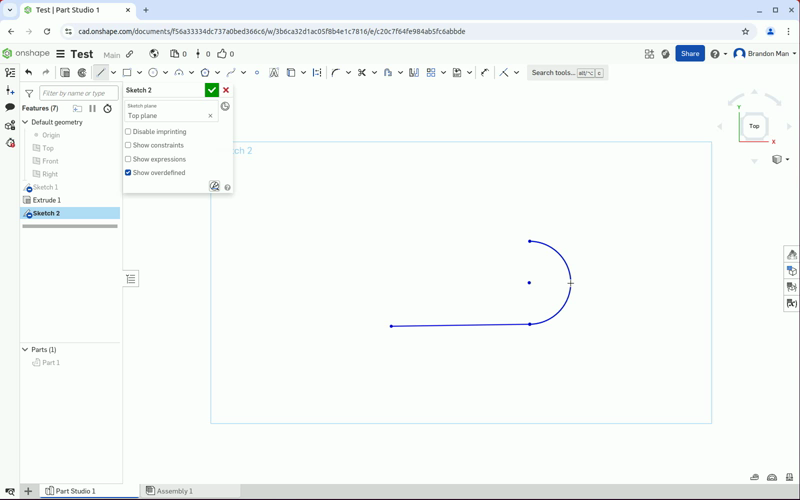
mouse_move(529, 241)
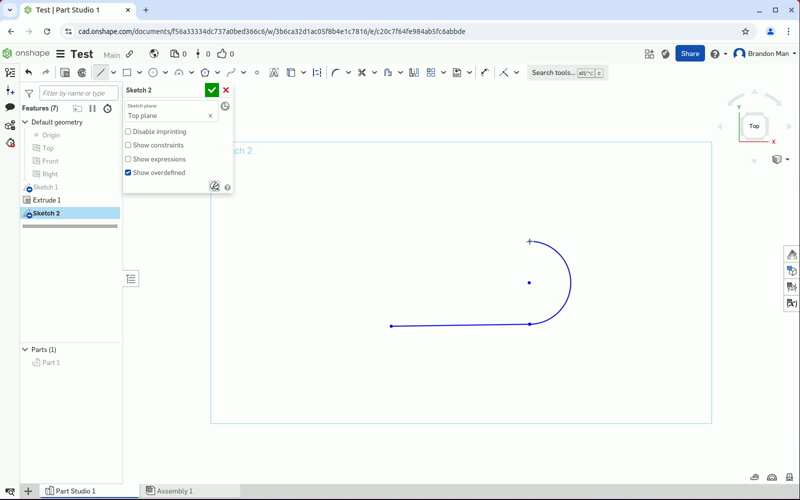
click(529, 241)
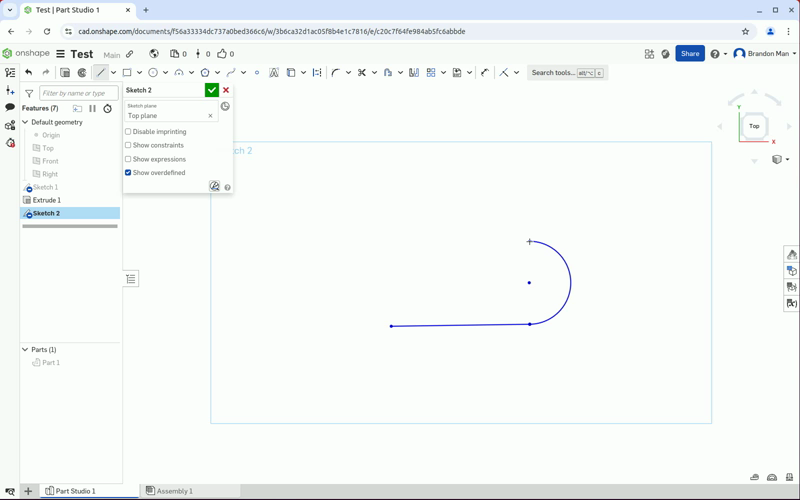
key_down(shift)
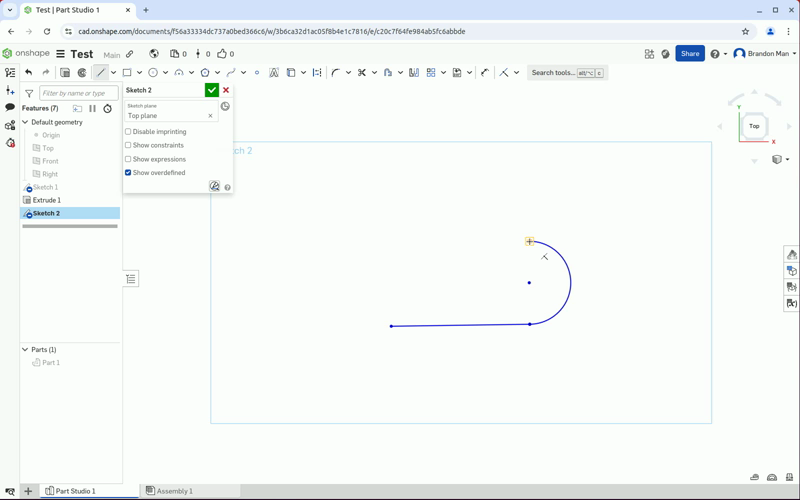
mouse_move(391, 241)
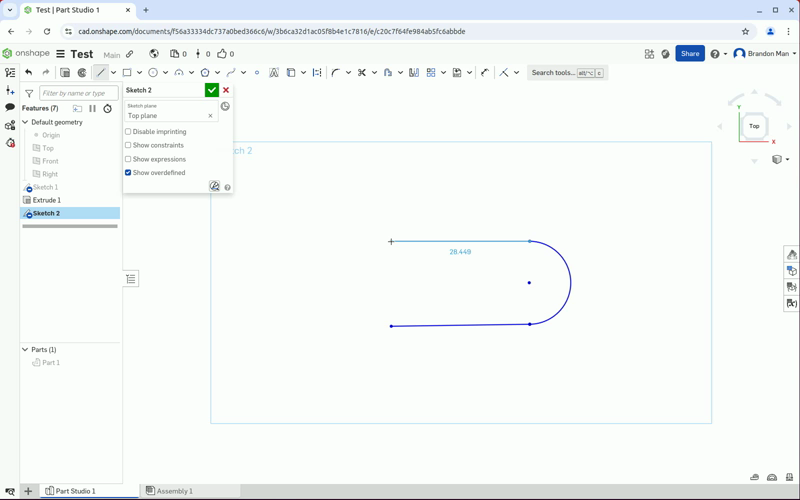
click(391, 241)
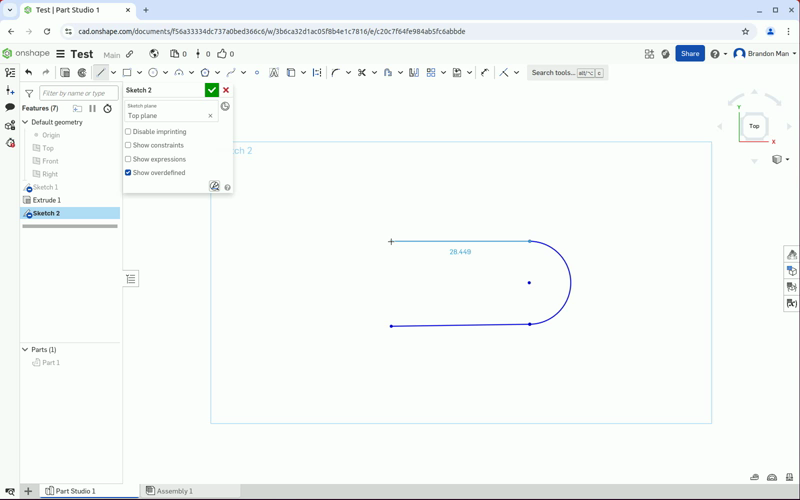
key_up(shift)
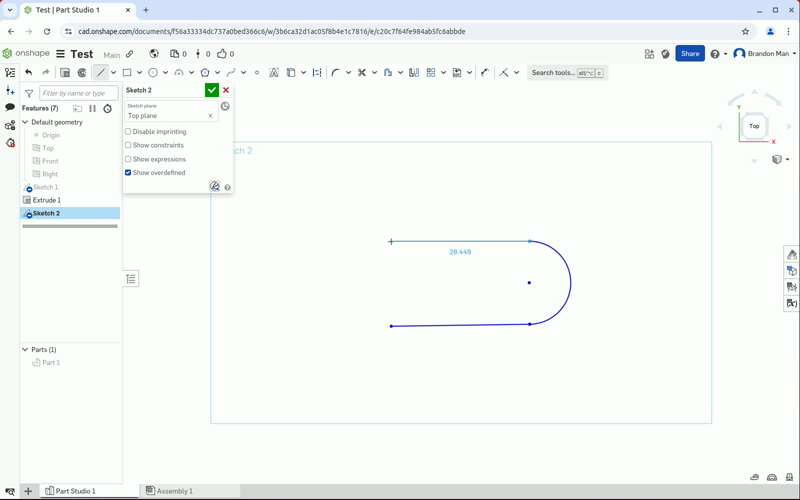
key(esc)
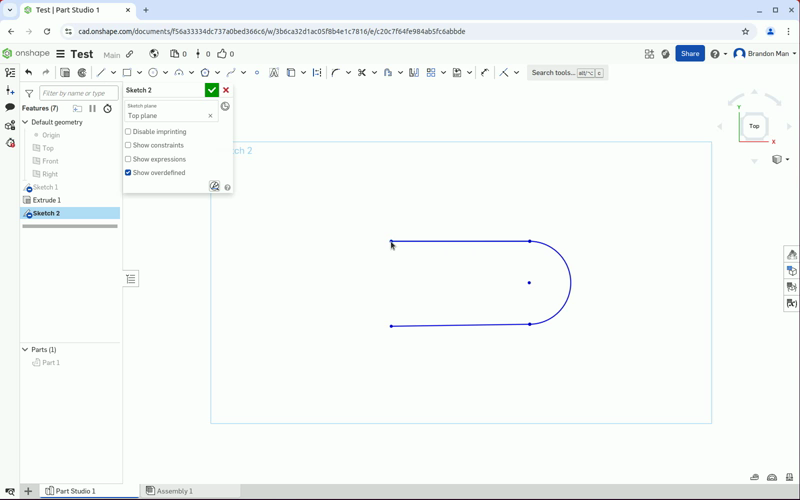
key(a)
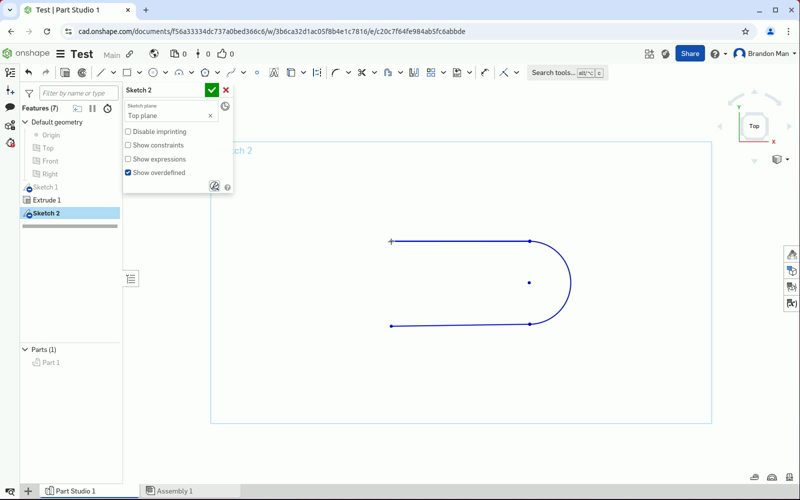
mouse_move(391, 241)
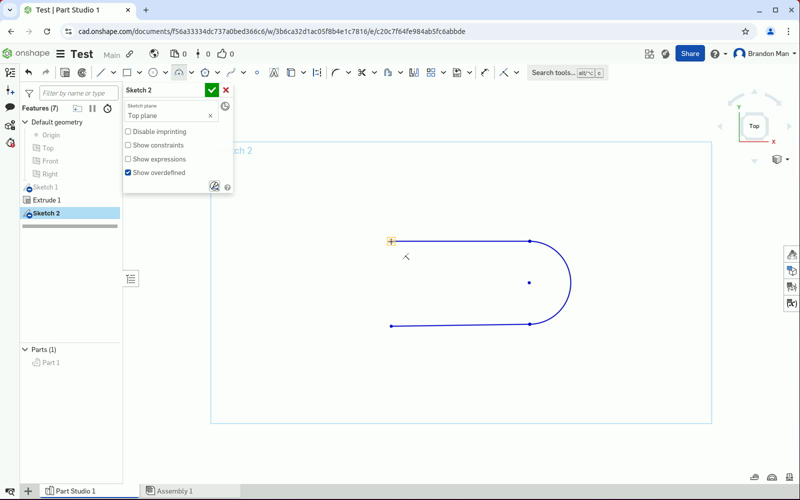
click(391, 241)
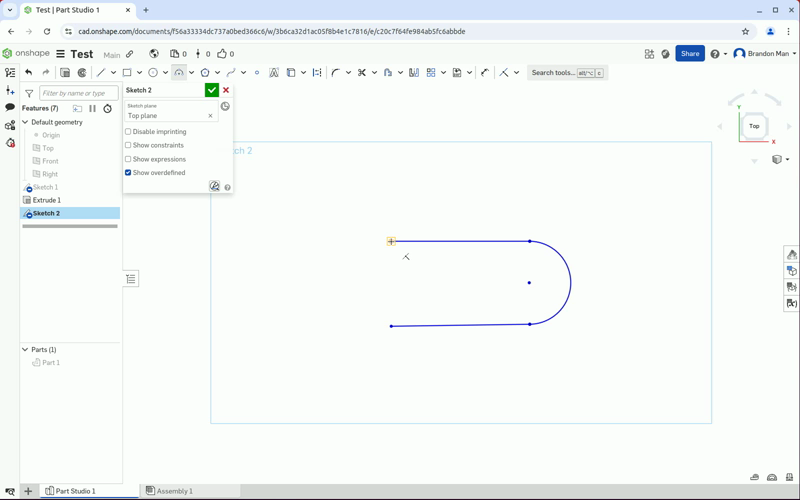
mouse_move(391, 326)
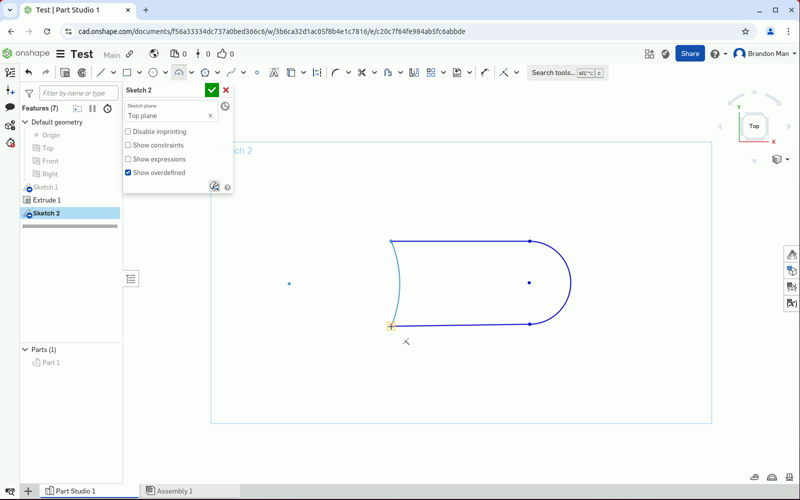
click(391, 326)
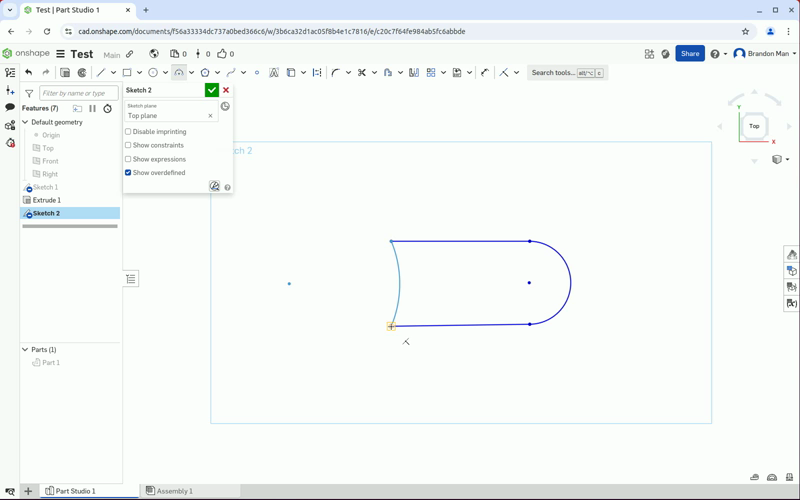
key_down(shift)
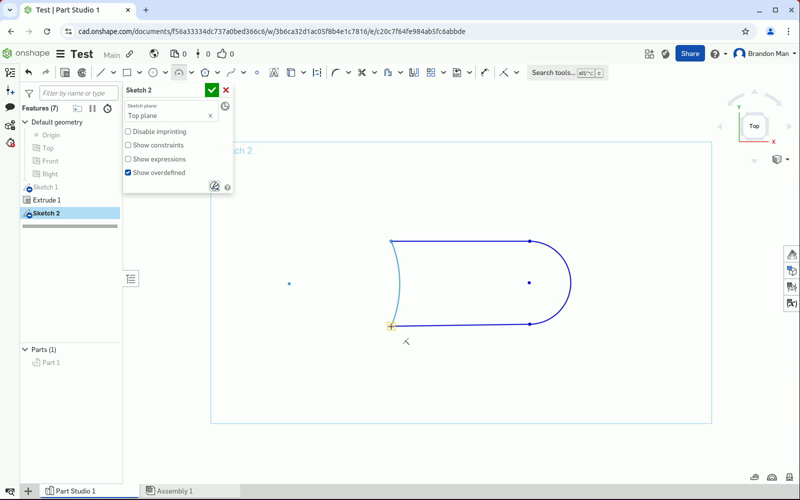
mouse_move(433, 283)
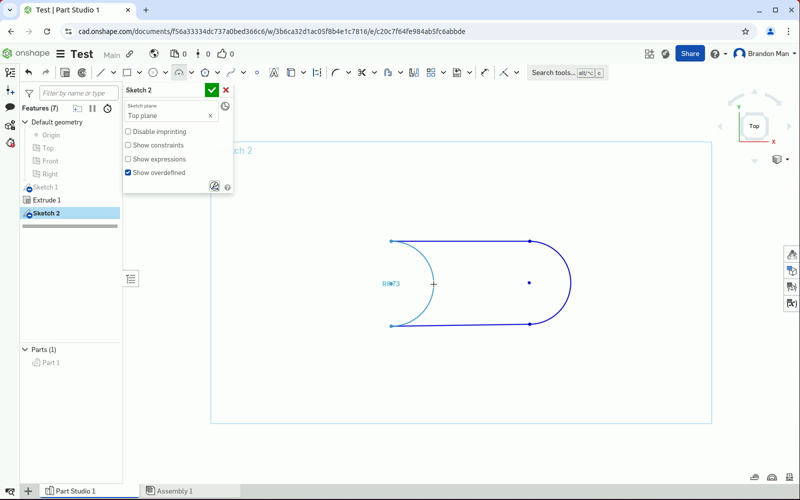
click(433, 283)
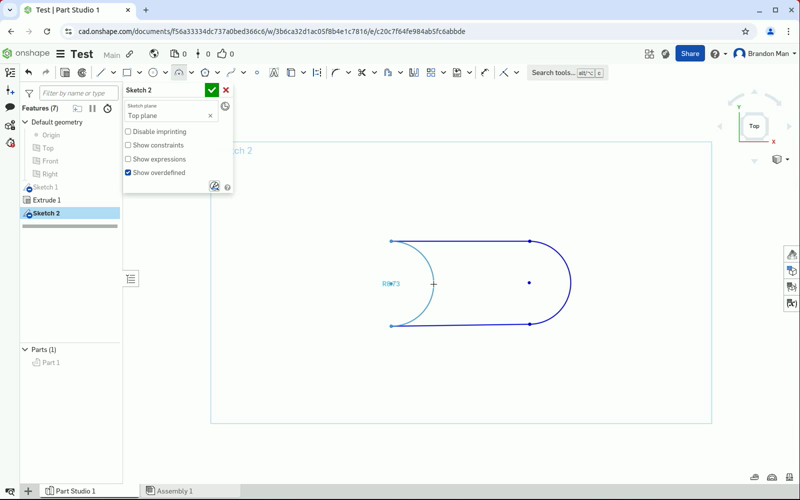
key_up(shift)
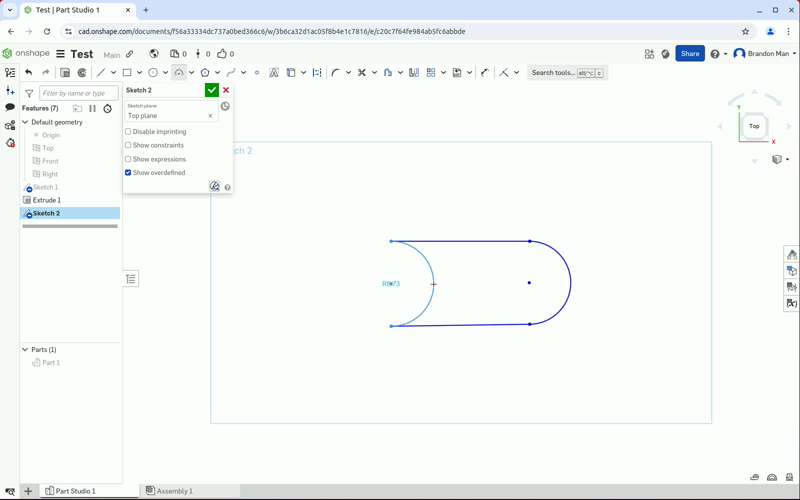
key(esc)
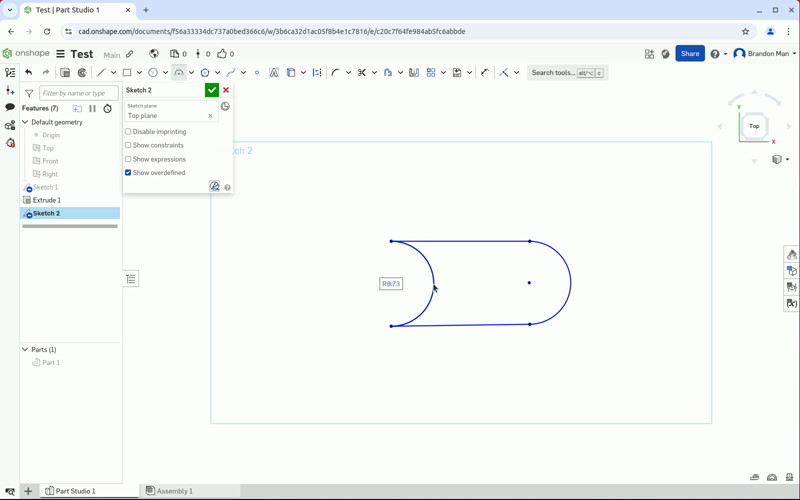
key(c)
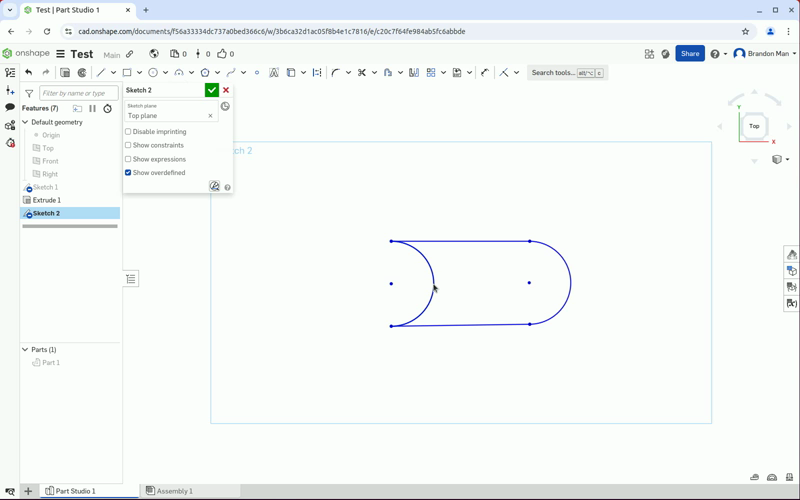
key_down(shift)
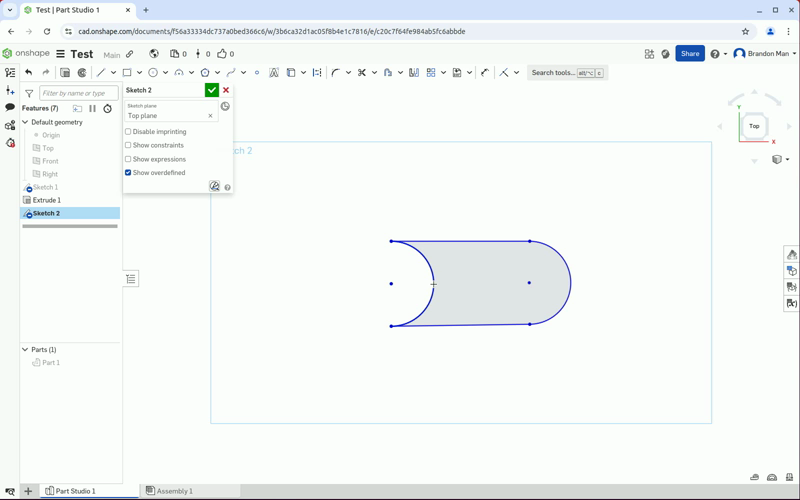
mouse_move(529, 282)
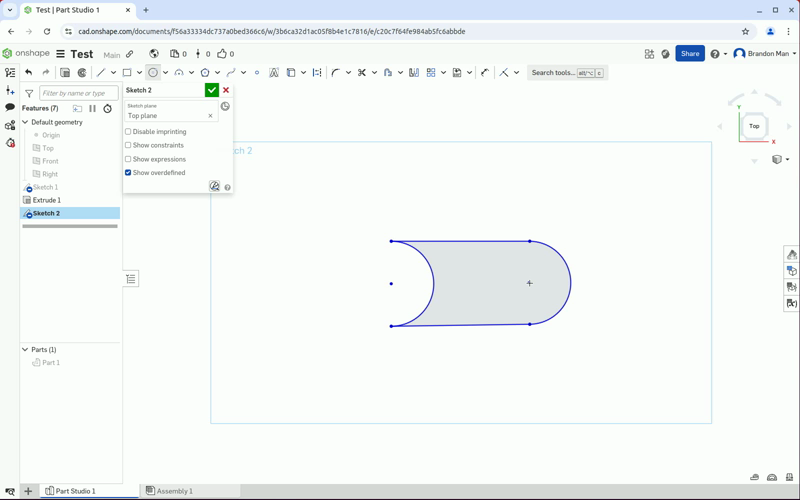
scroll(6)
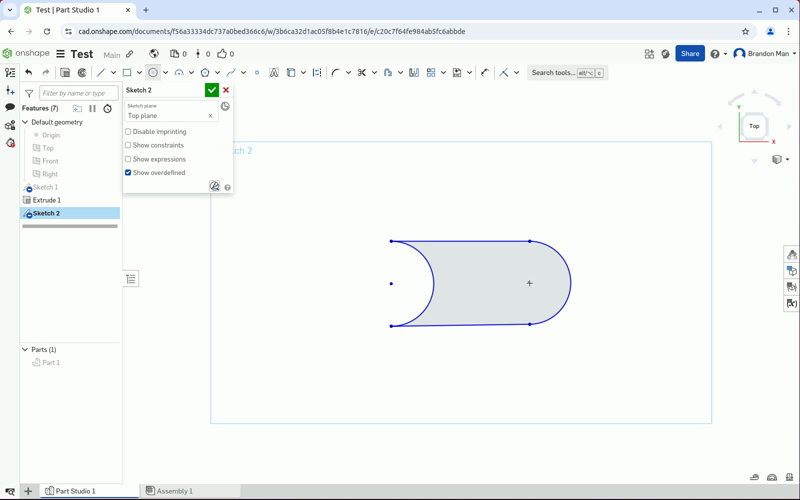
scroll(6)
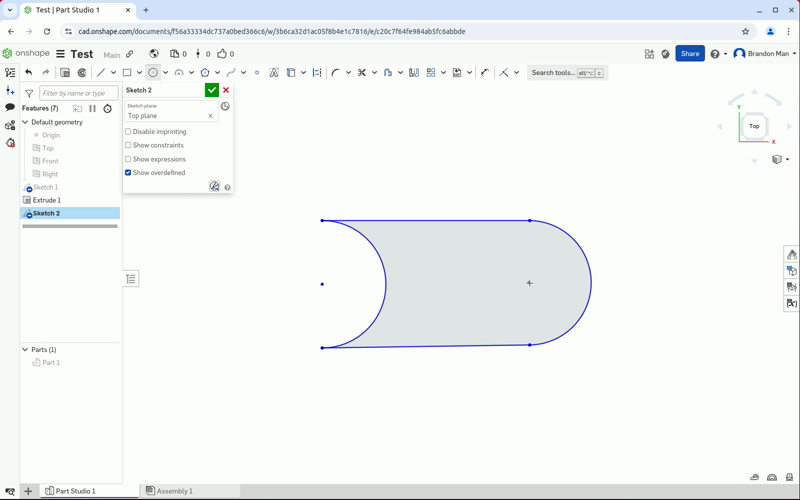
scroll(6)
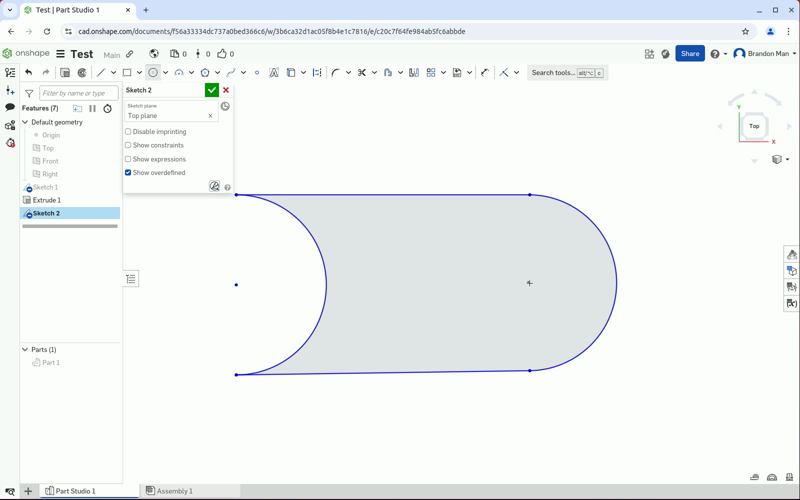
scroll(6)
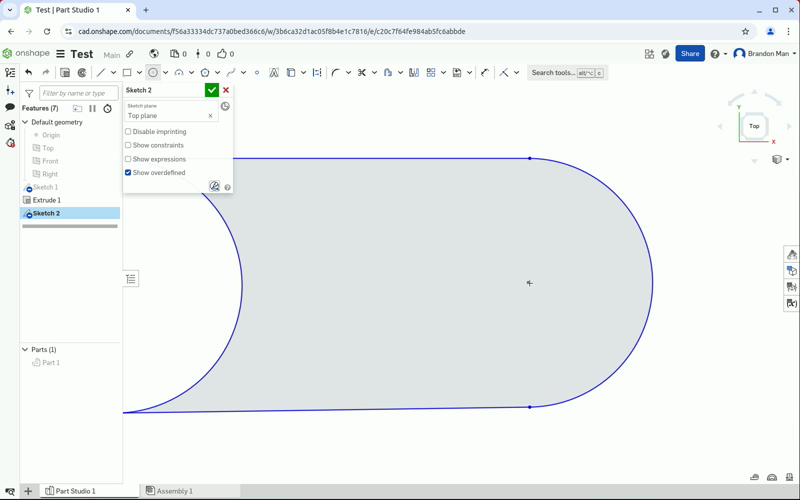
scroll(6)
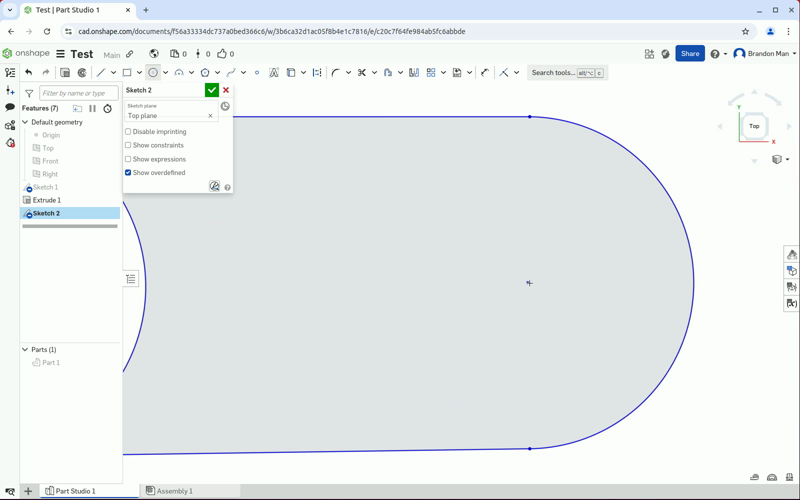
scroll(6)
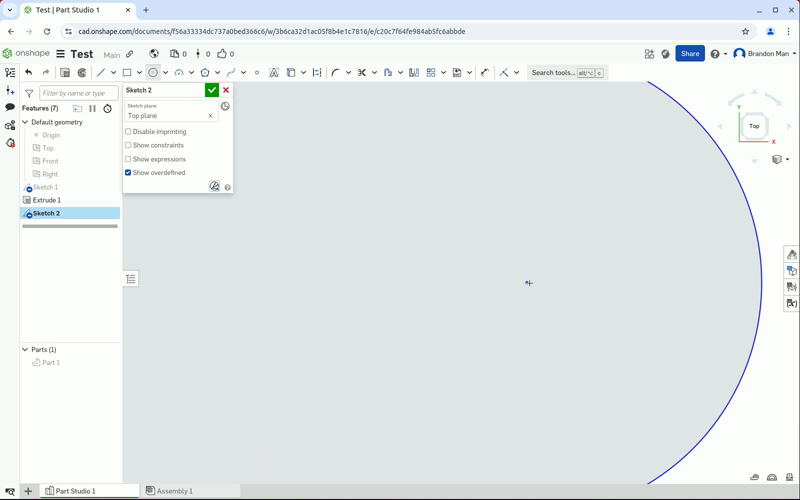
scroll(6)
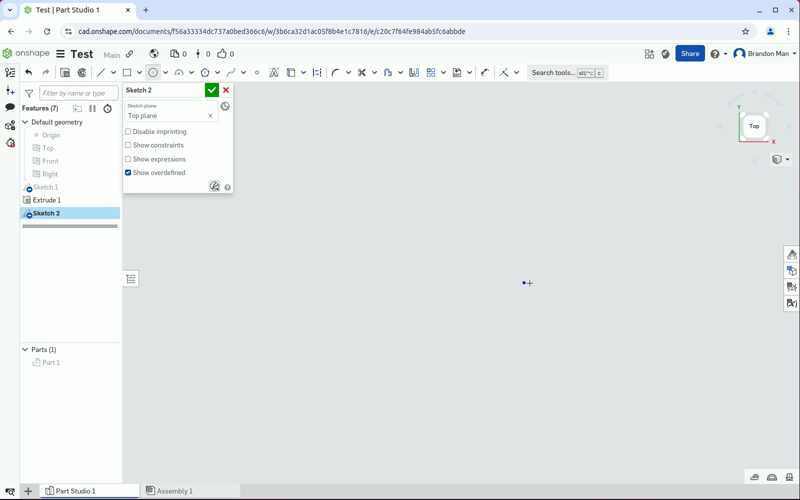
click(529, 282)
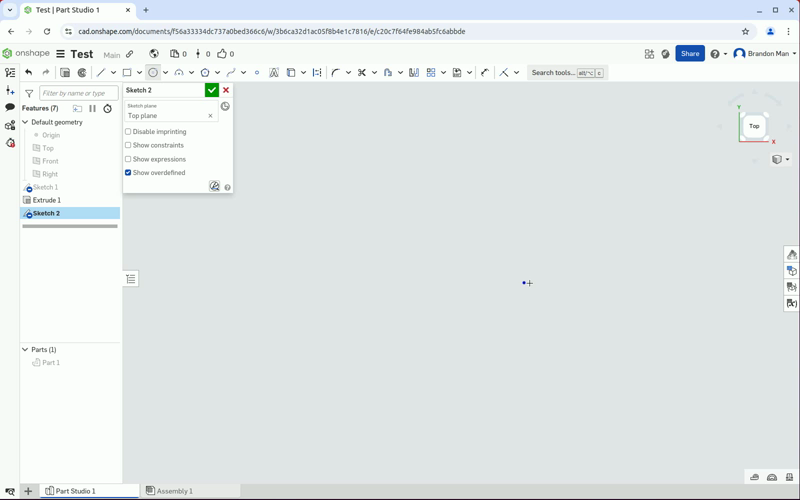
scroll(-6)
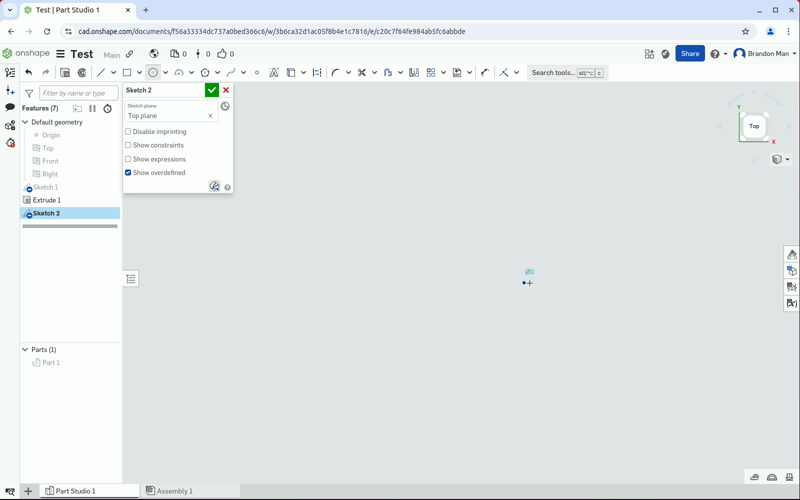
scroll(-6)
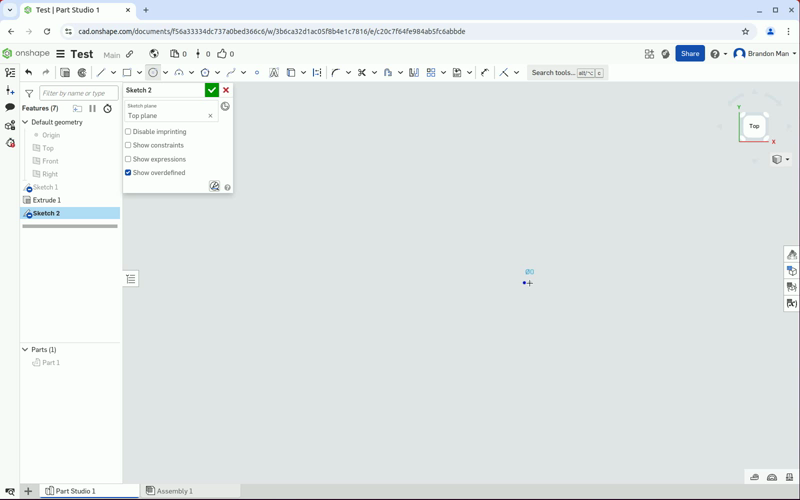
scroll(-6)
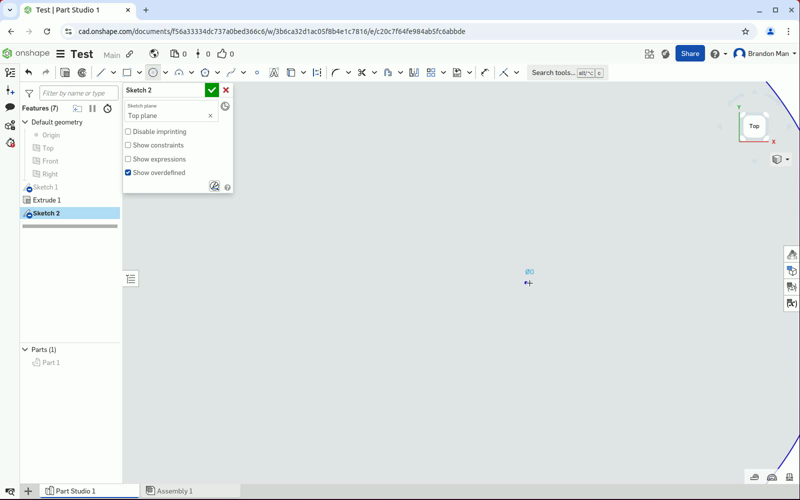
scroll(-6)
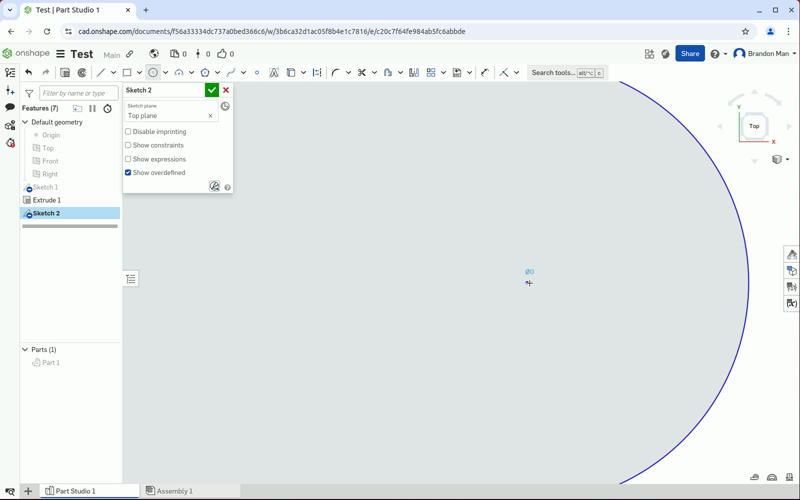
scroll(-6)
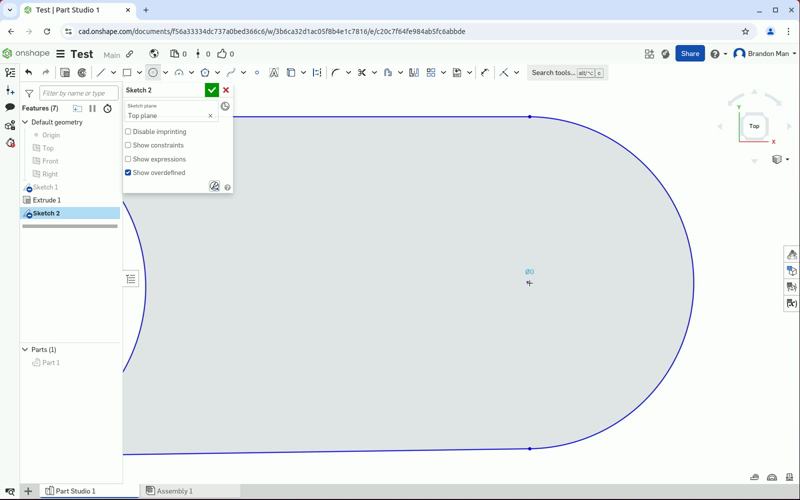
scroll(-6)
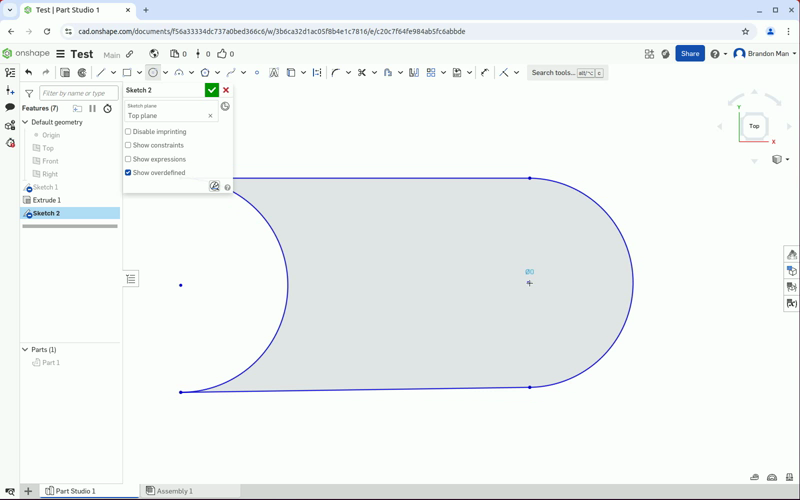
scroll(-6)
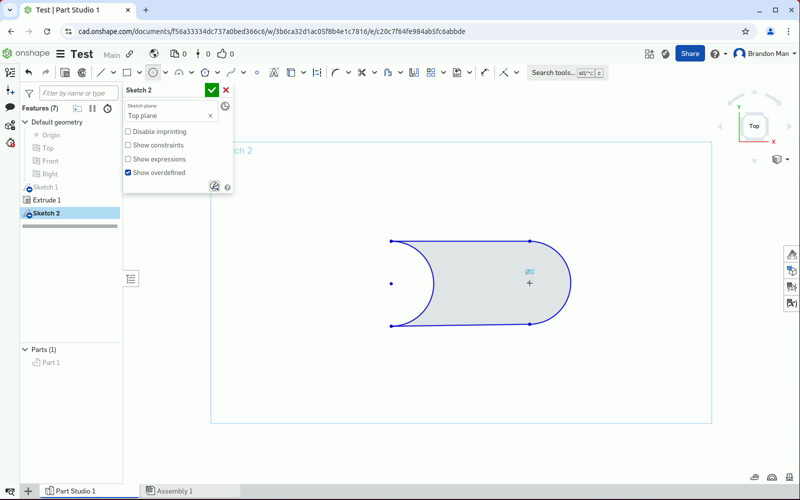
key_up(shift)
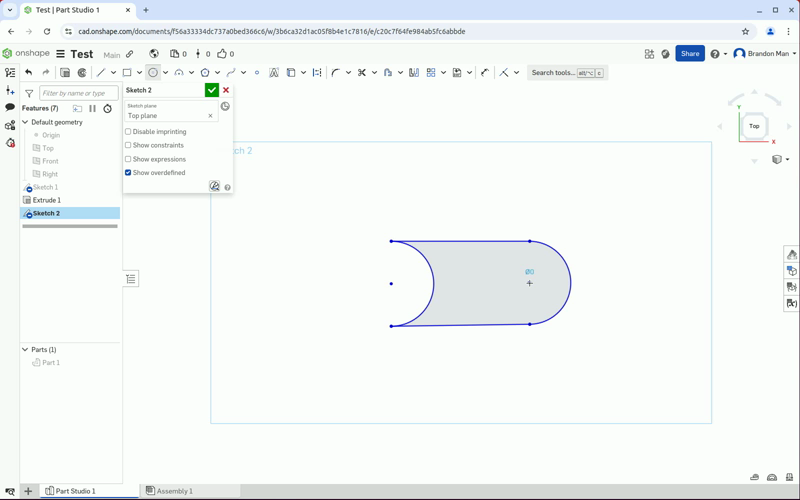
mouse_move(554, 282)
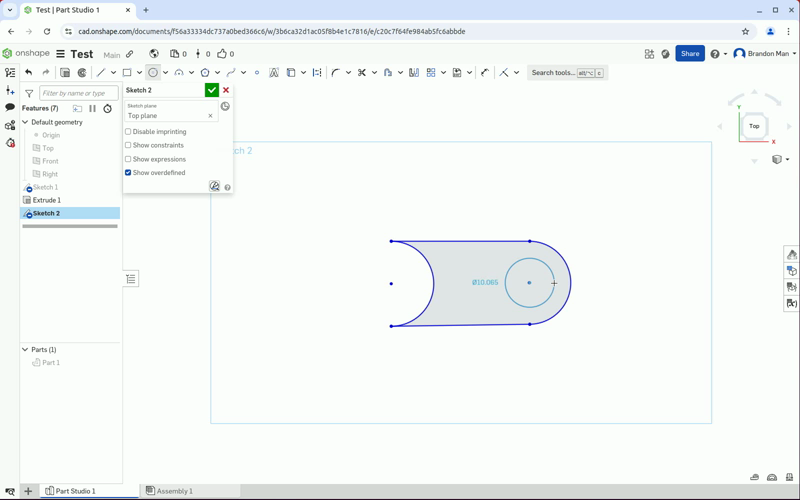
click(554, 282)
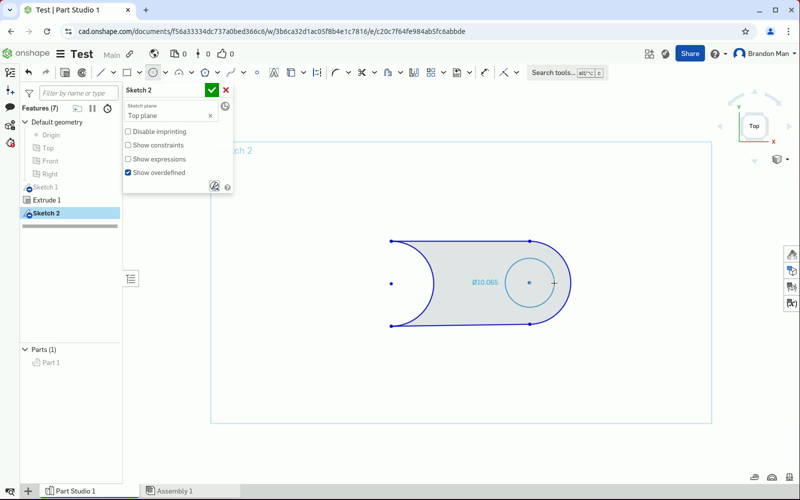
key(esc)
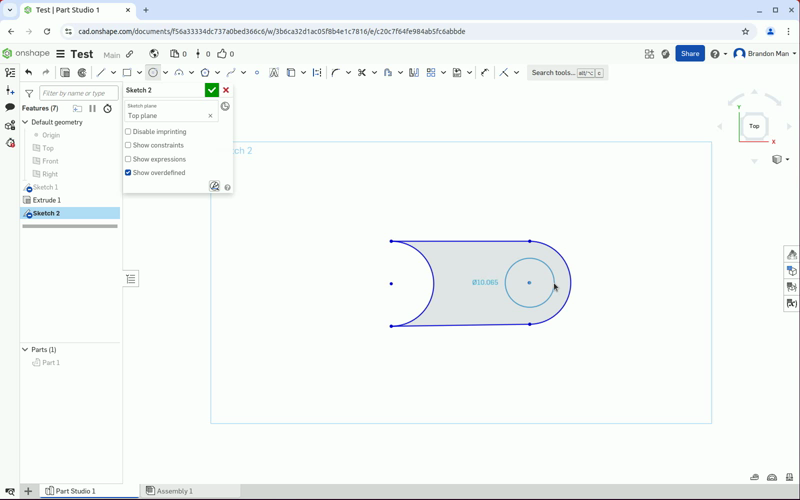
mouse_move(489, 300)
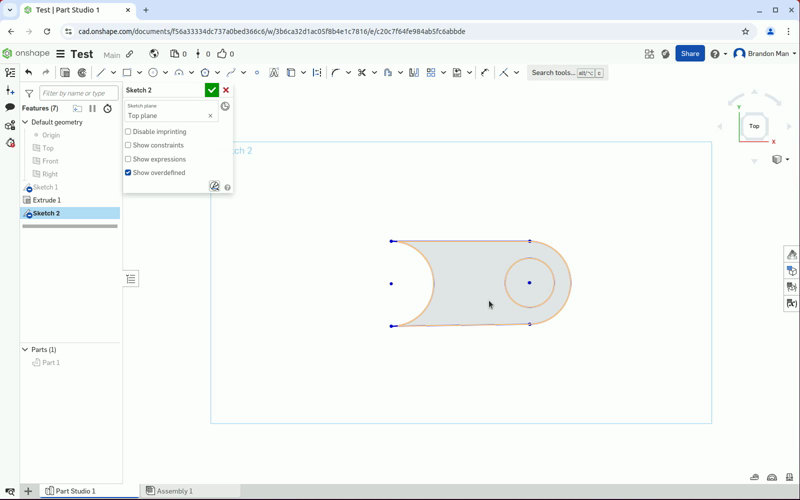
click(489, 300)
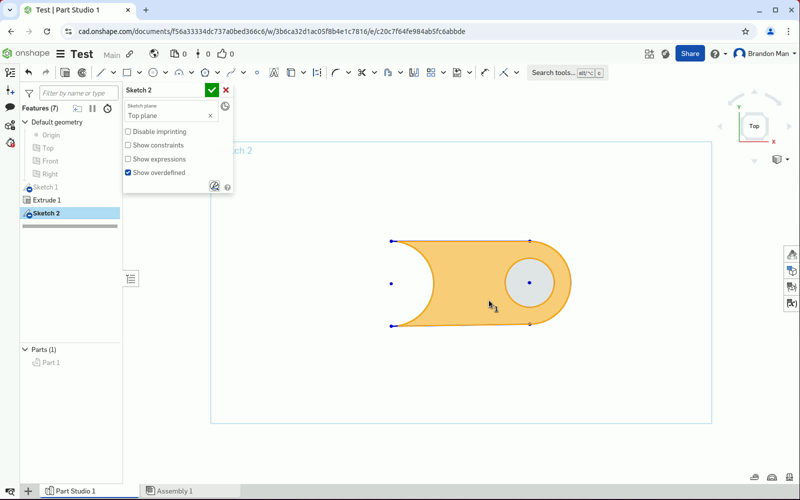
mouse_move(73, 352)
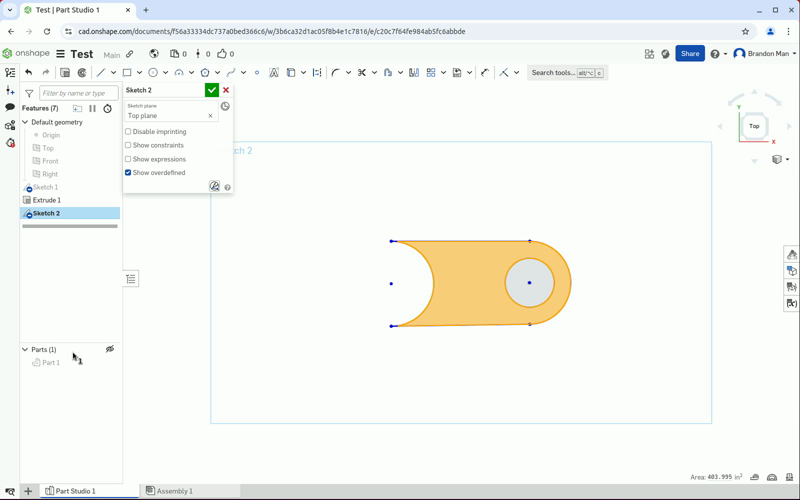
key(shift+y)
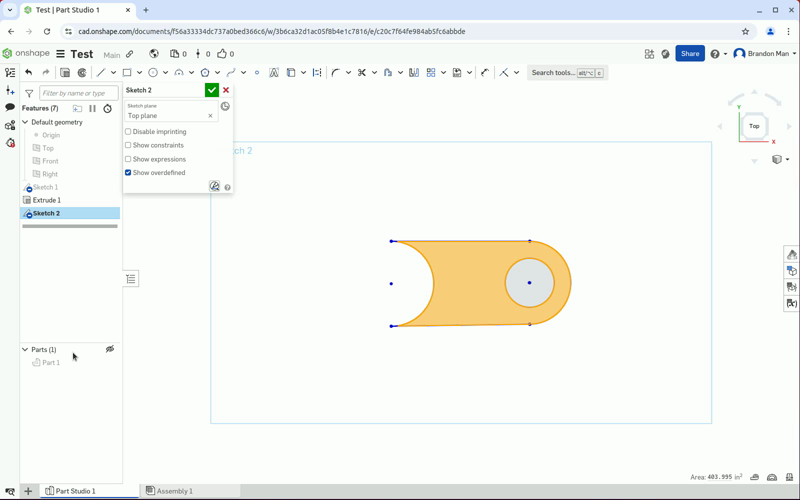
key(shift+e)
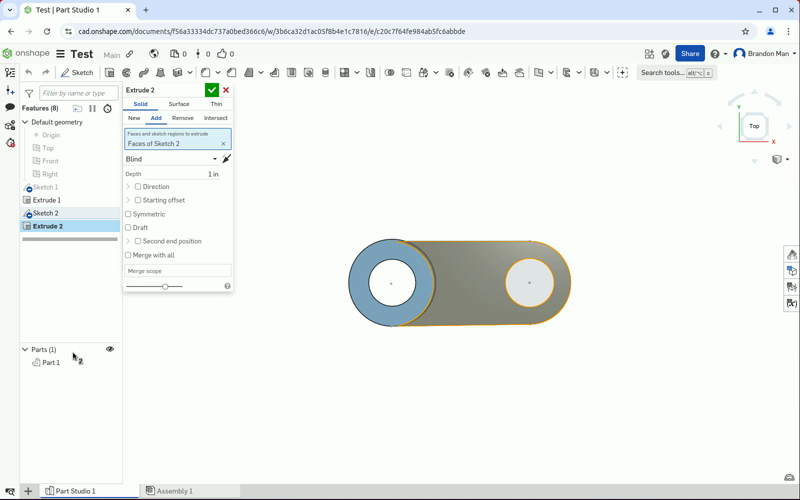
mouse_move(143, 106)
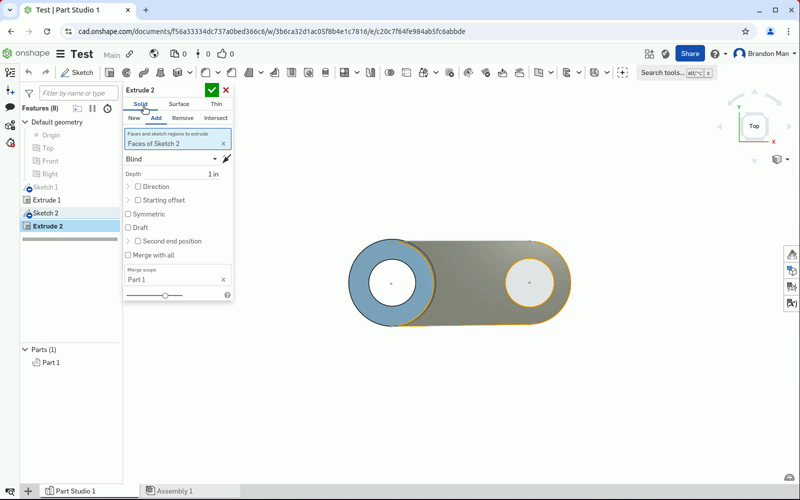
click(143, 106)
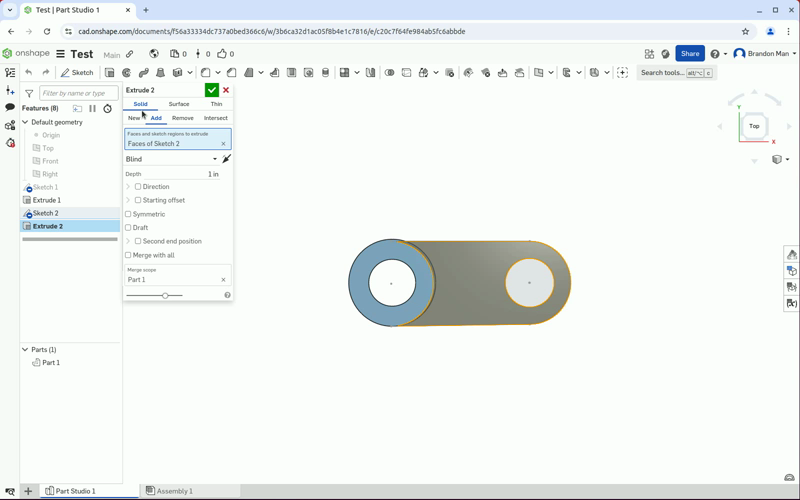
mouse_move(137, 120)
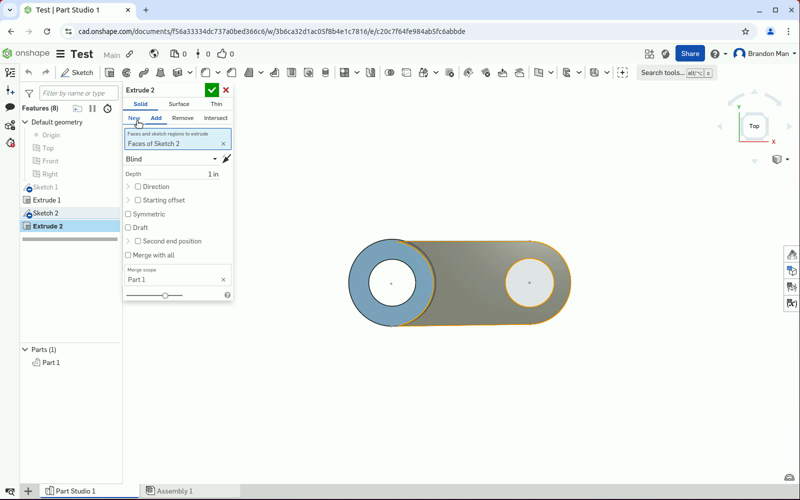
click(137, 120)
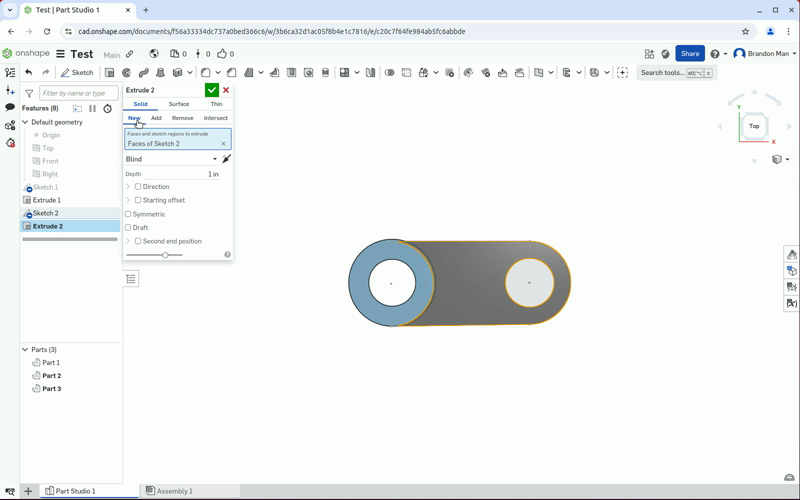
key(tab, 4)
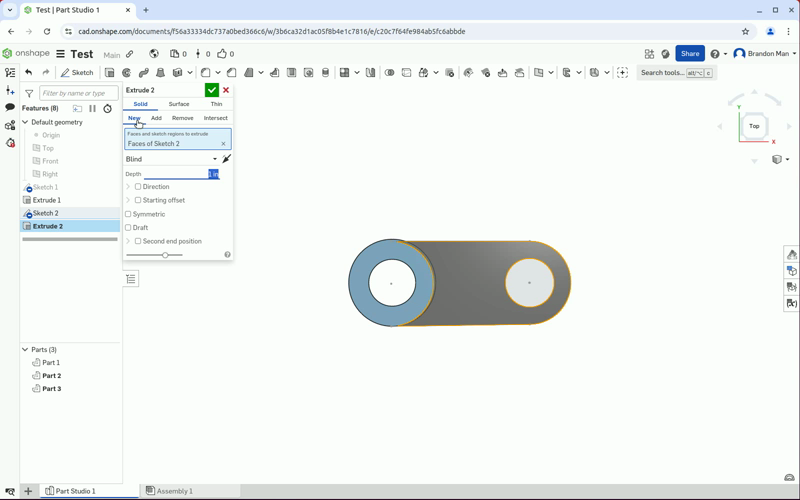
text(7.703)
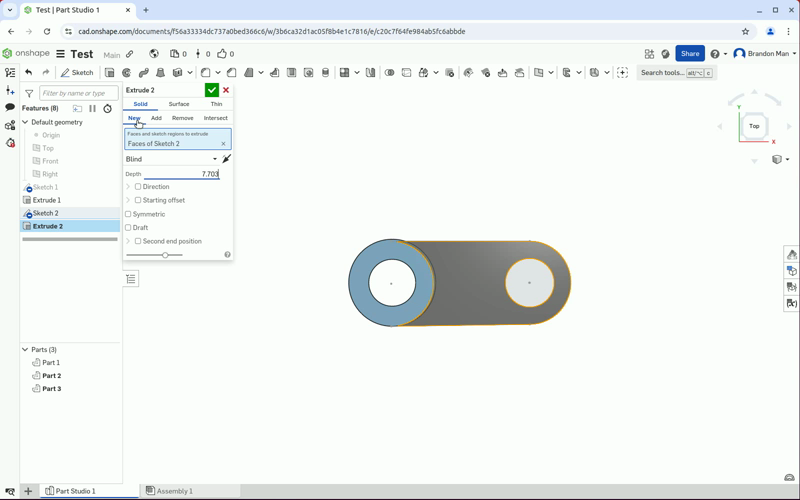
key(enter)
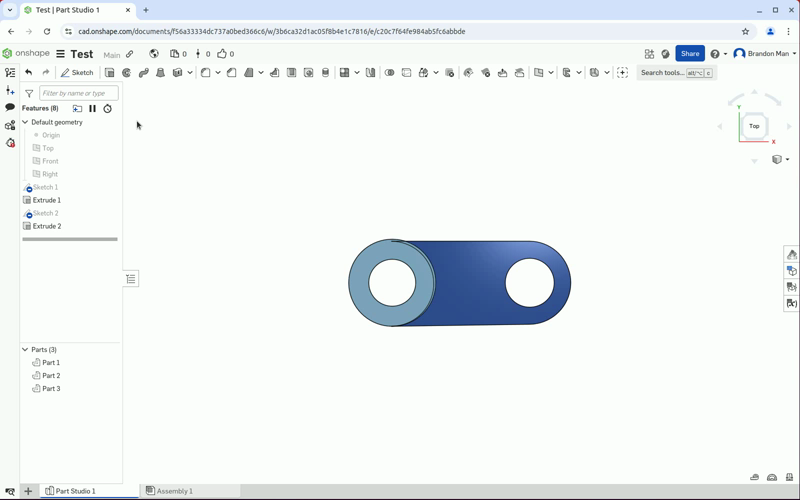
key(shift+h)
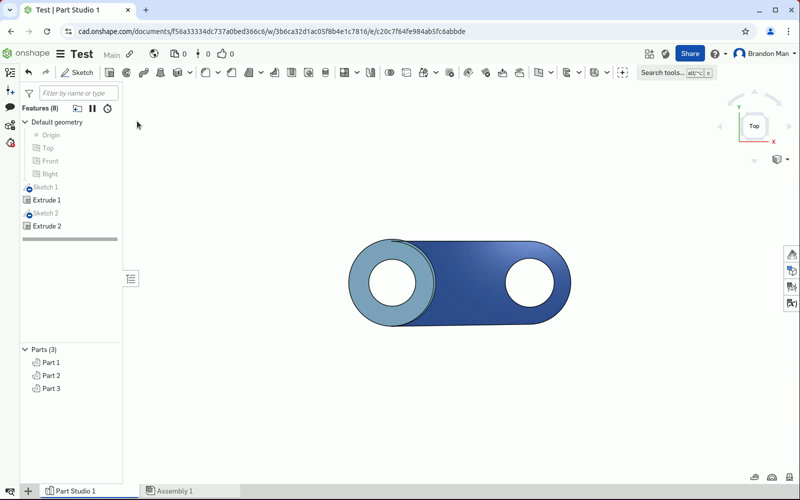
key(shift+h)
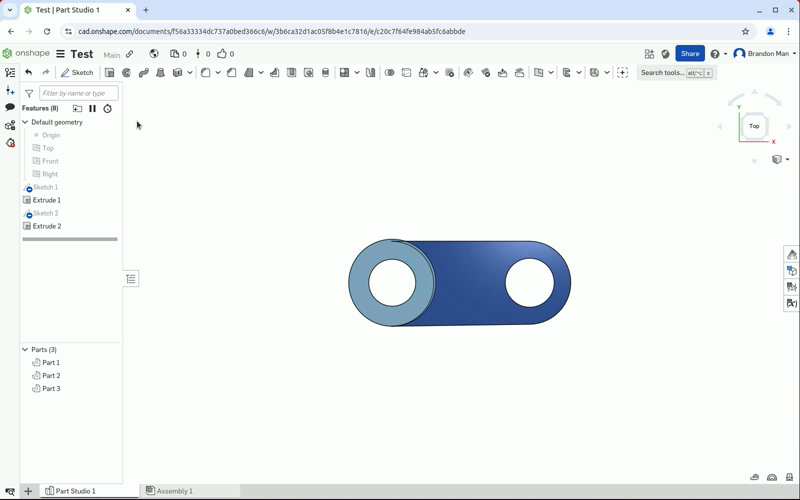
mouse_move(73, 189)
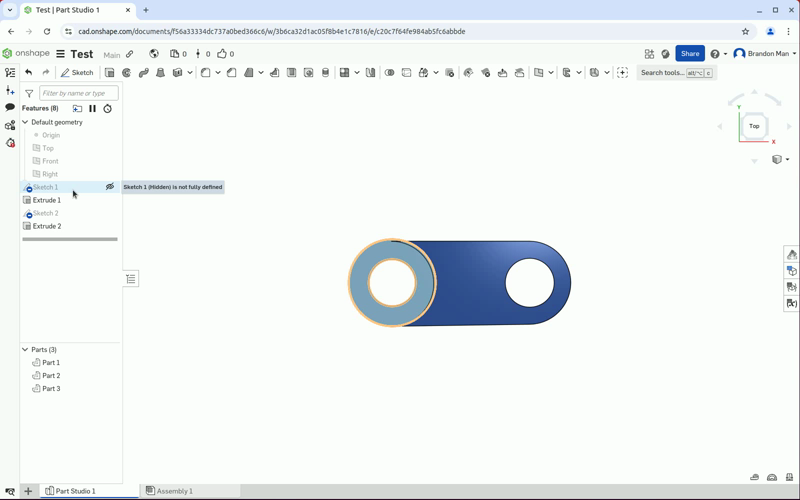
click(73, 189)
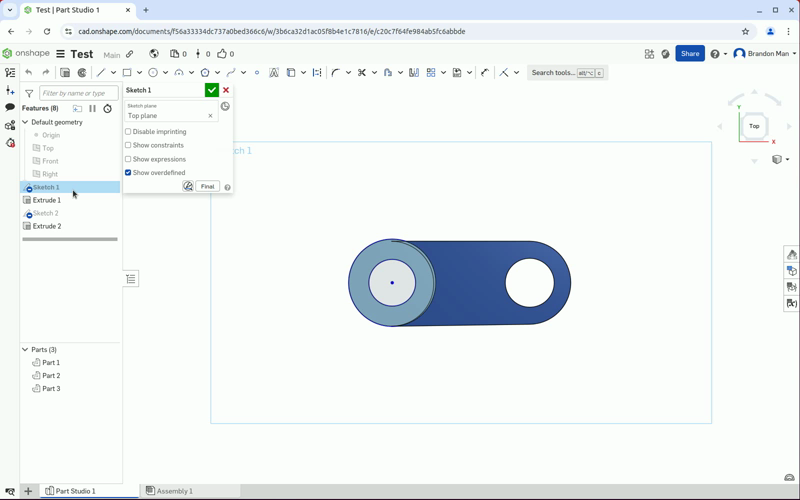
mouse_move(229, 92)
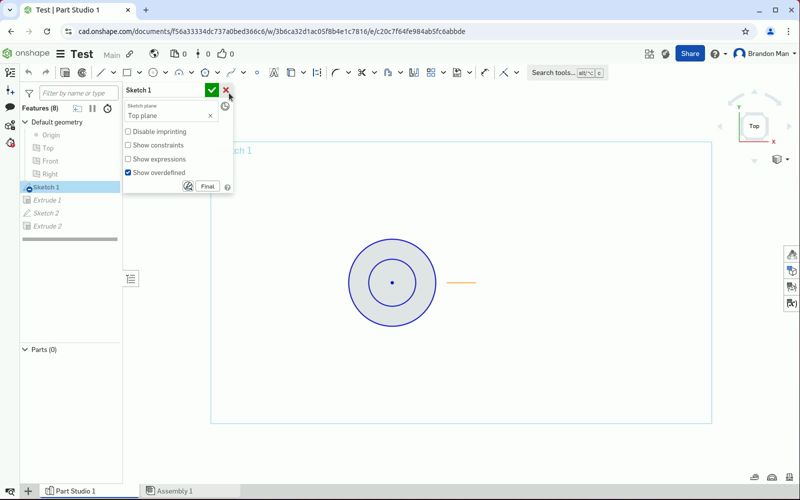
click(229, 92)
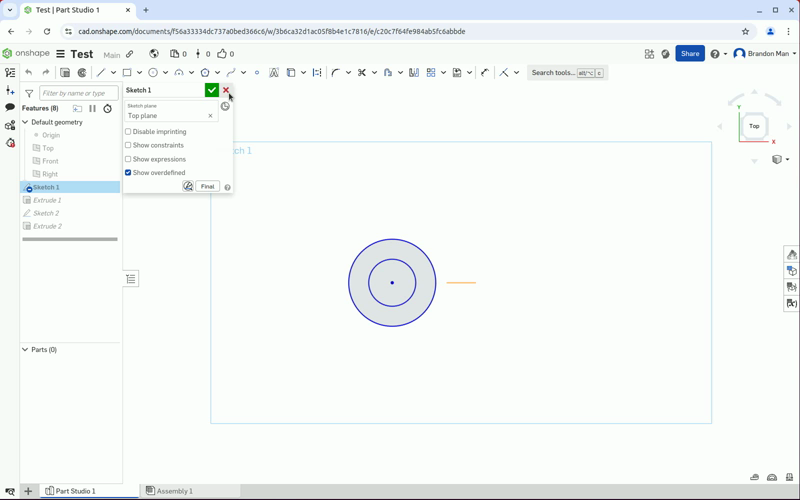
key(shift+s)
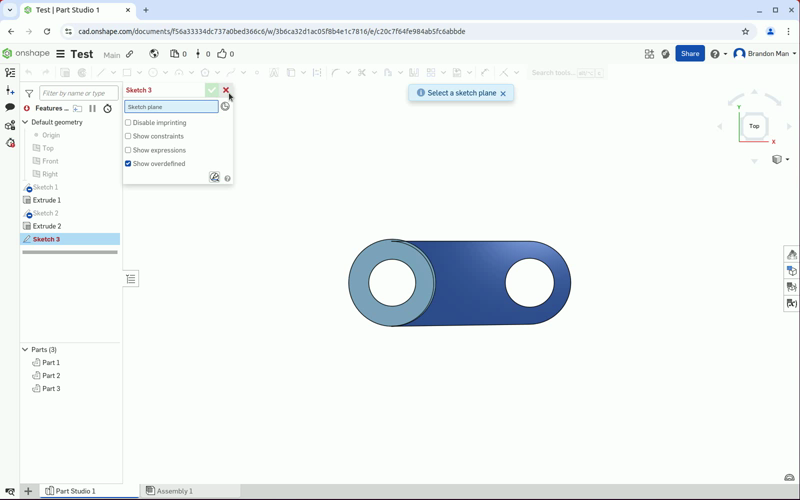
mouse_move(73, 150)
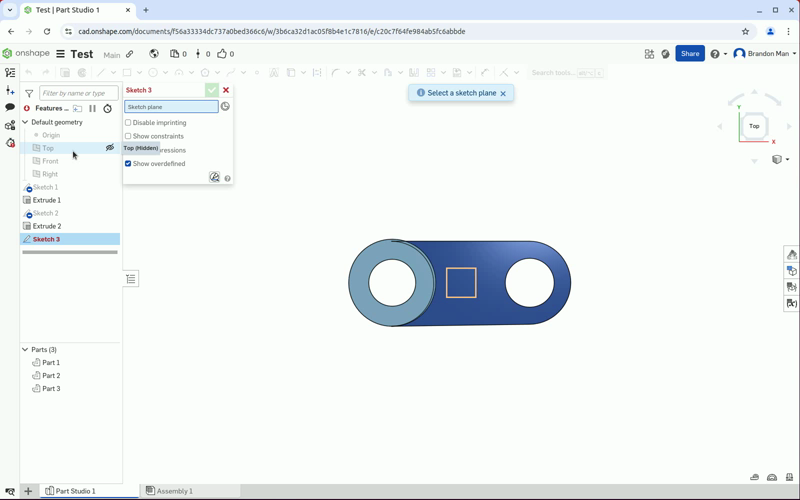
click(73, 150)
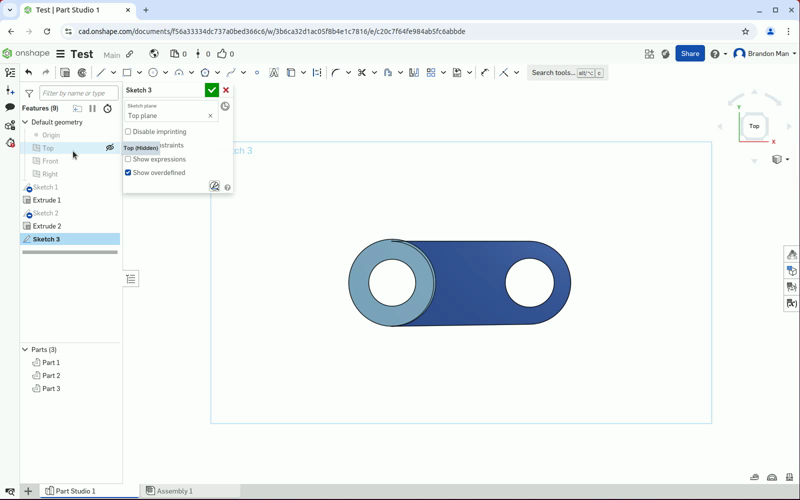
mouse_move(73, 352)
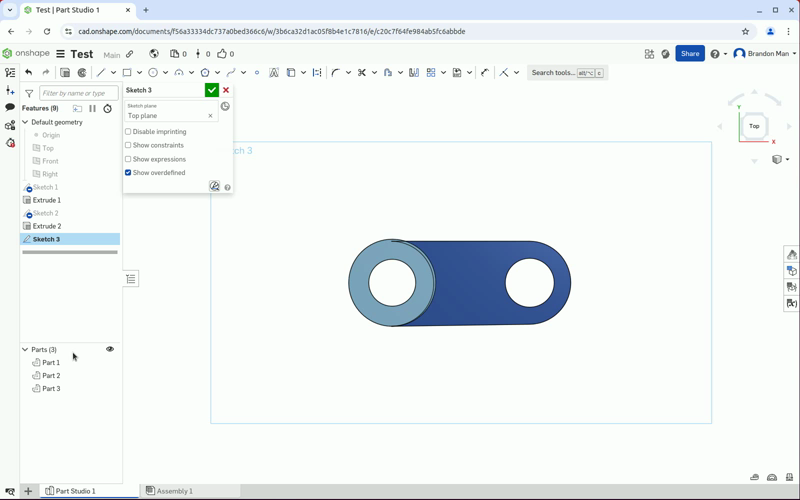
key(y)
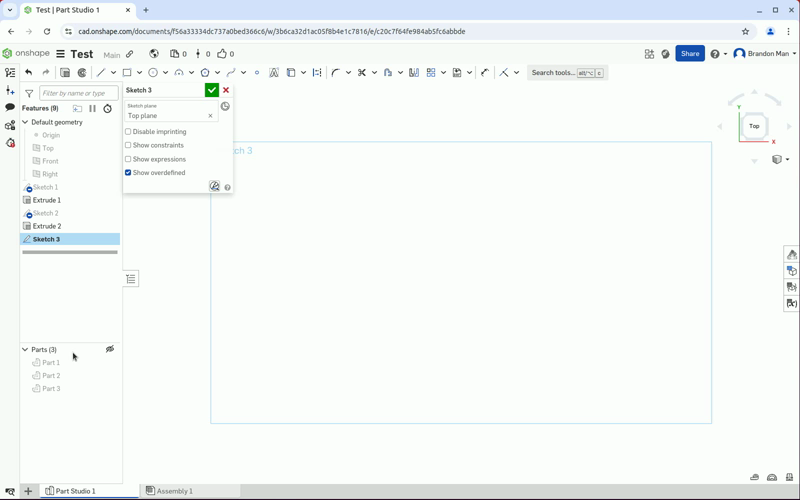
key(c)
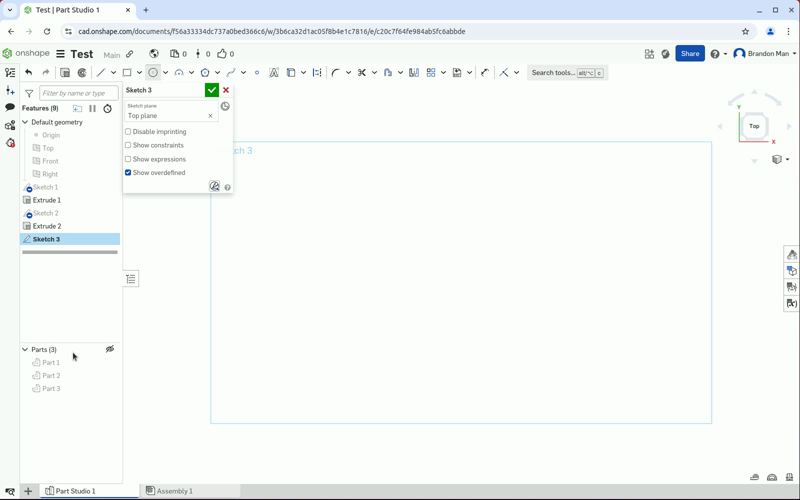
key_down(shift)
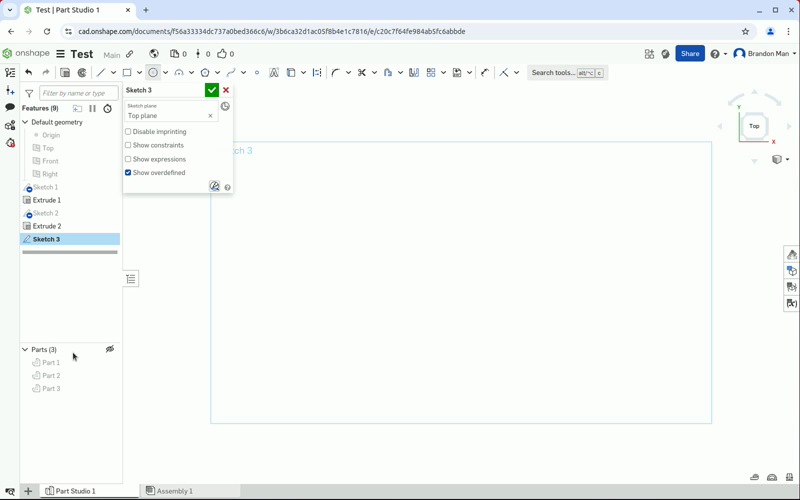
mouse_move(392, 282)
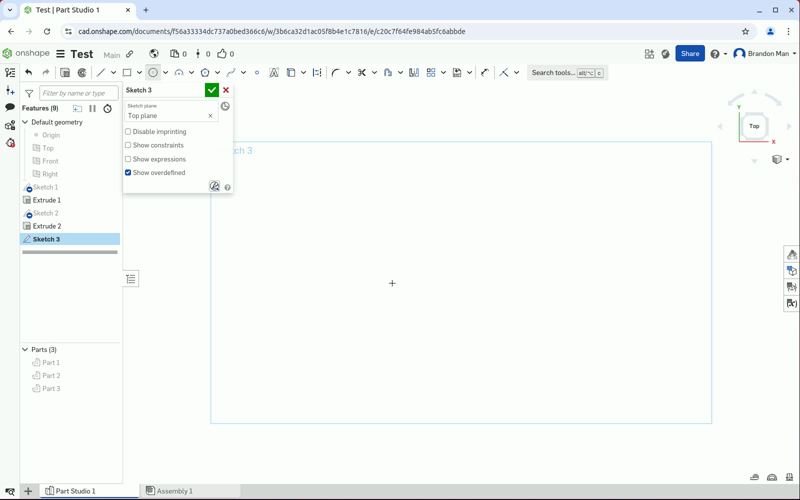
click(392, 282)
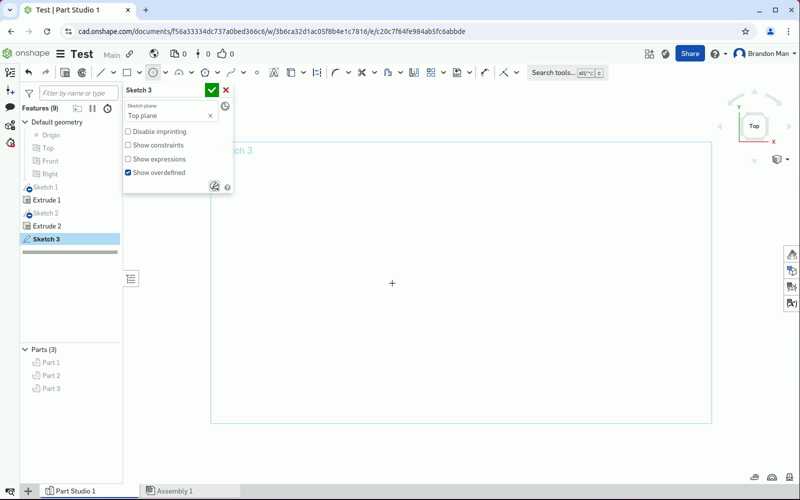
key_up(shift)
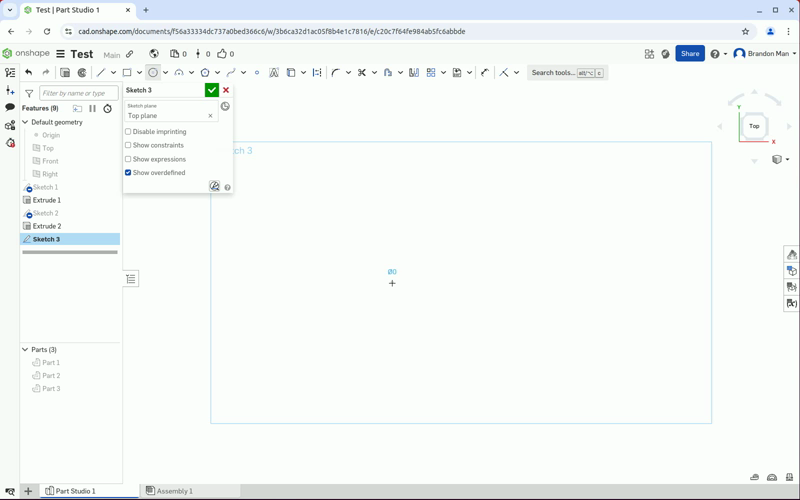
mouse_move(435, 282)
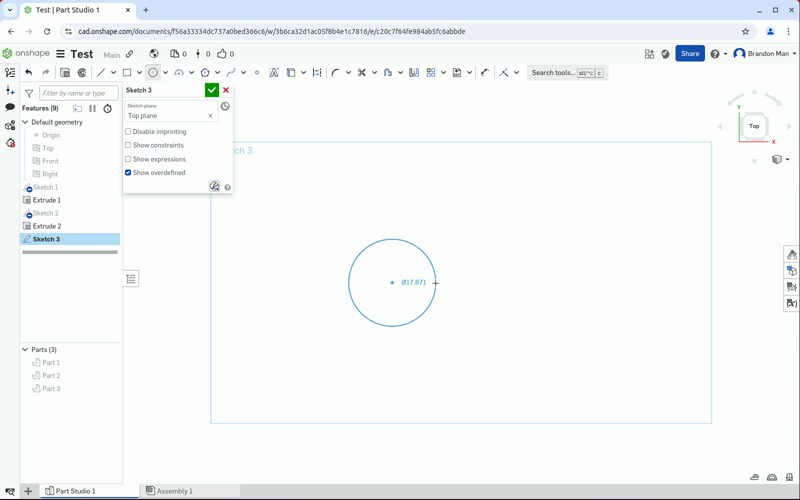
click(435, 282)
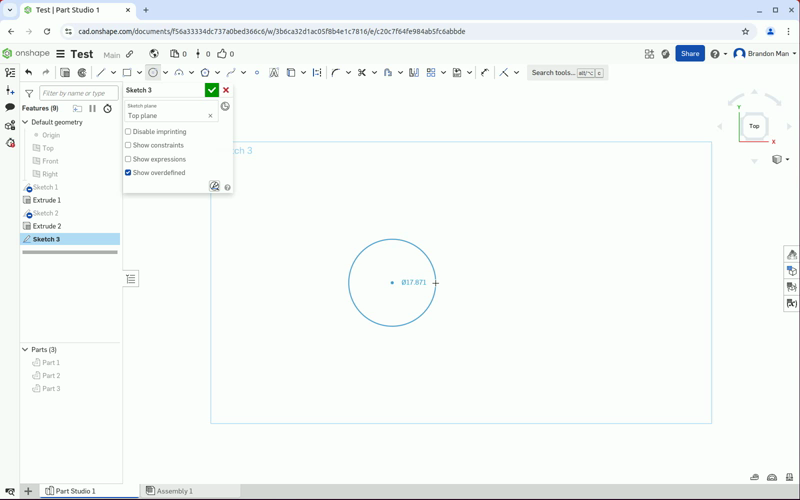
key(esc)
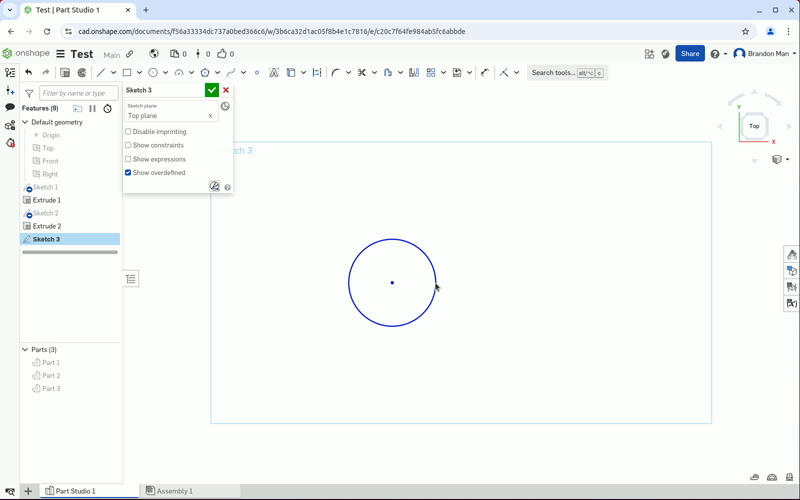
key(c)
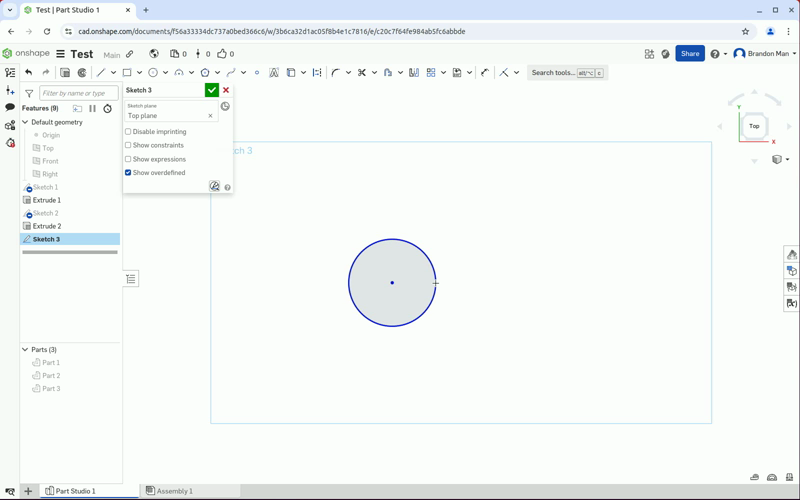
key_down(shift)
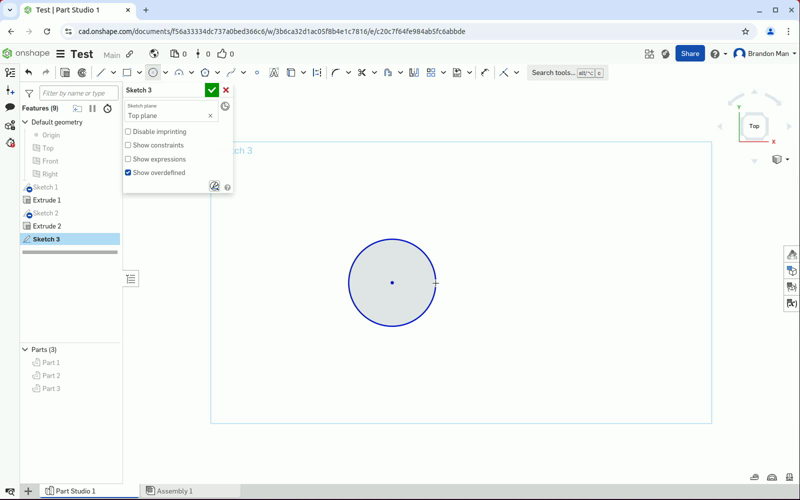
mouse_move(392, 282)
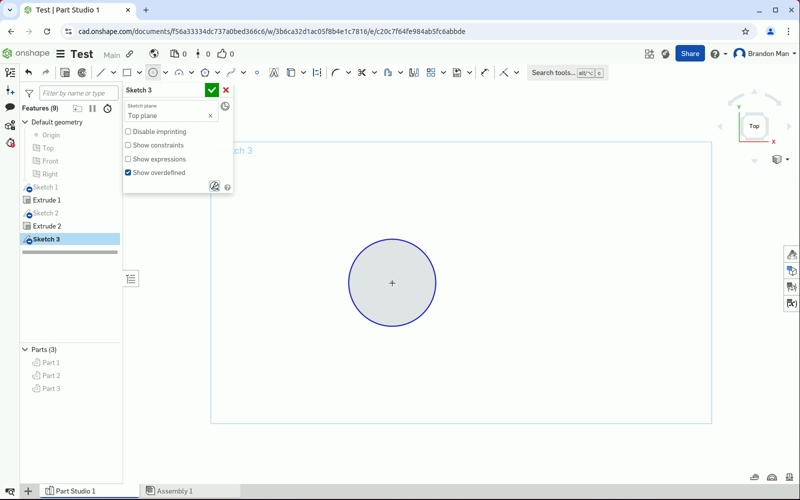
click(392, 282)
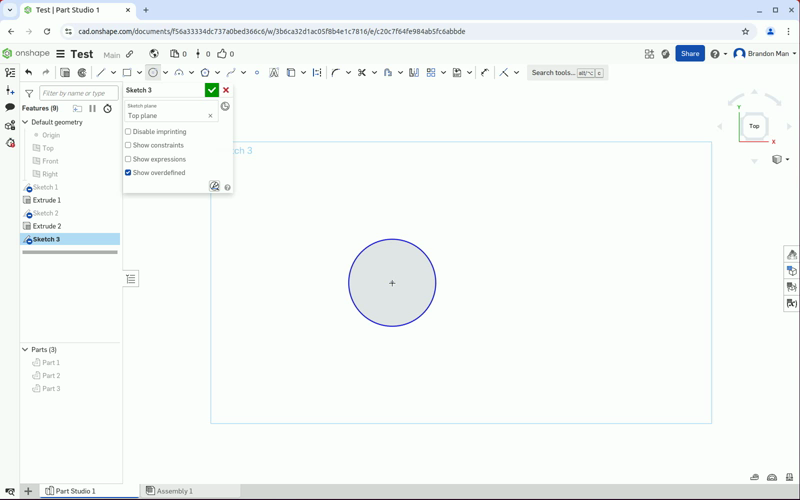
key_up(shift)
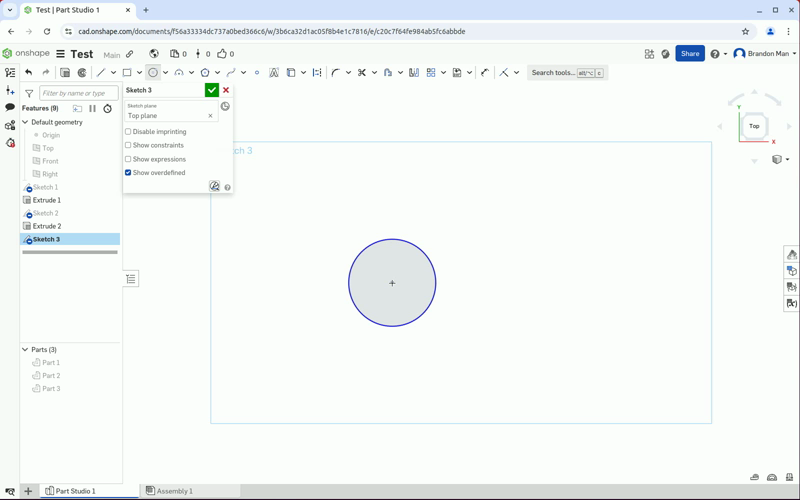
mouse_move(415, 282)
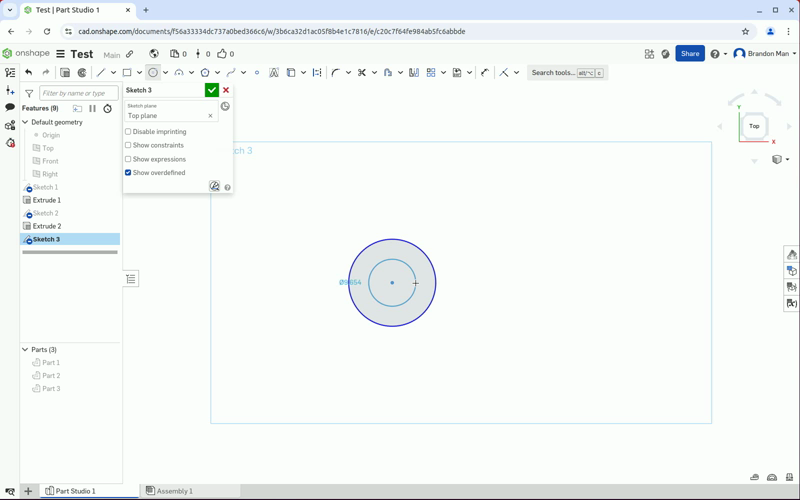
click(415, 282)
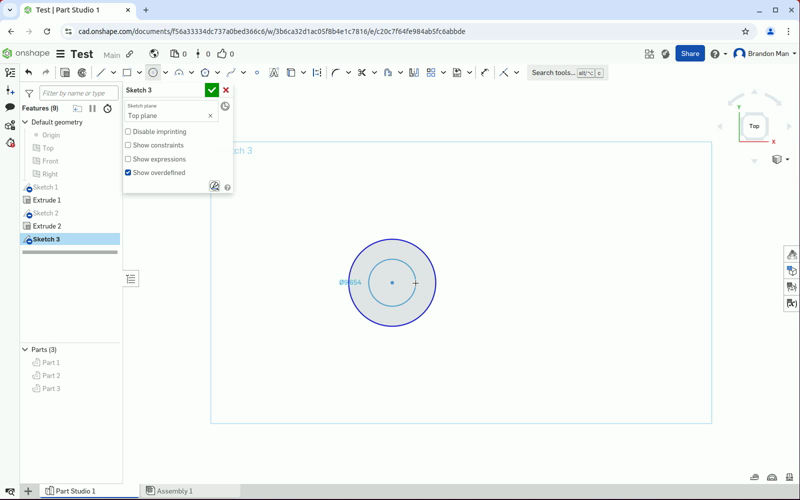
key(esc)
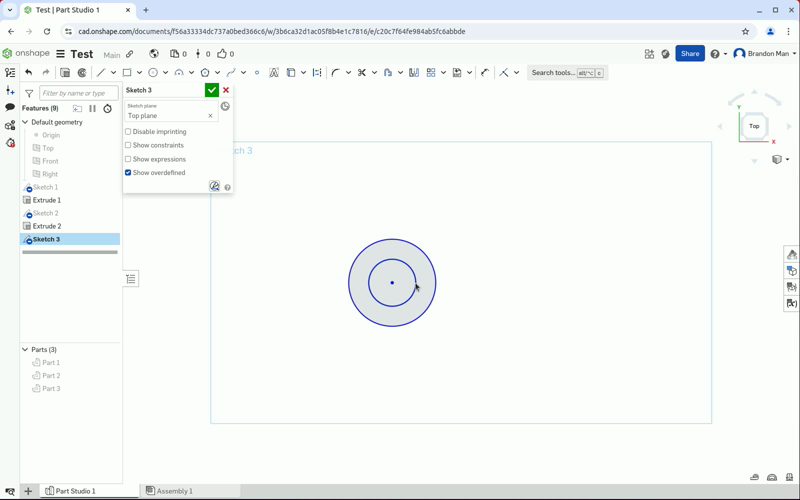
mouse_move(387, 320)
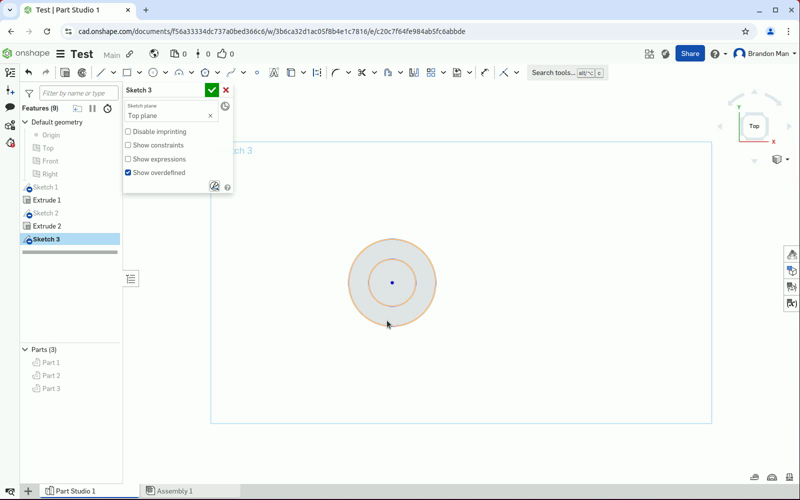
click(387, 320)
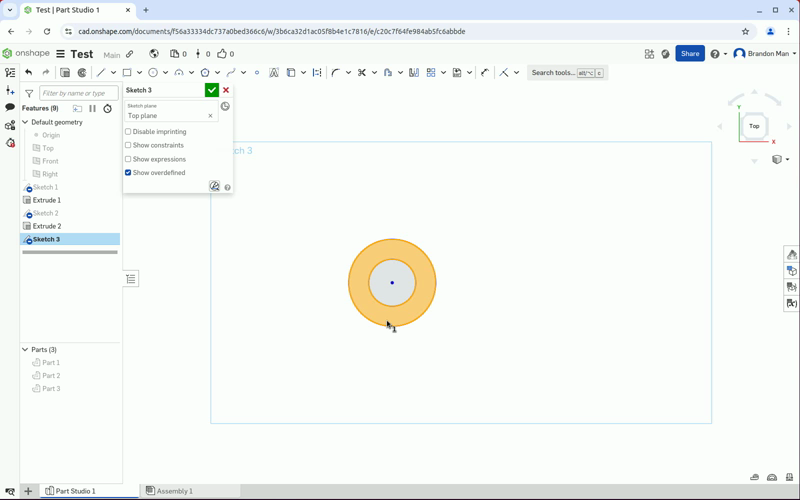
mouse_move(73, 352)
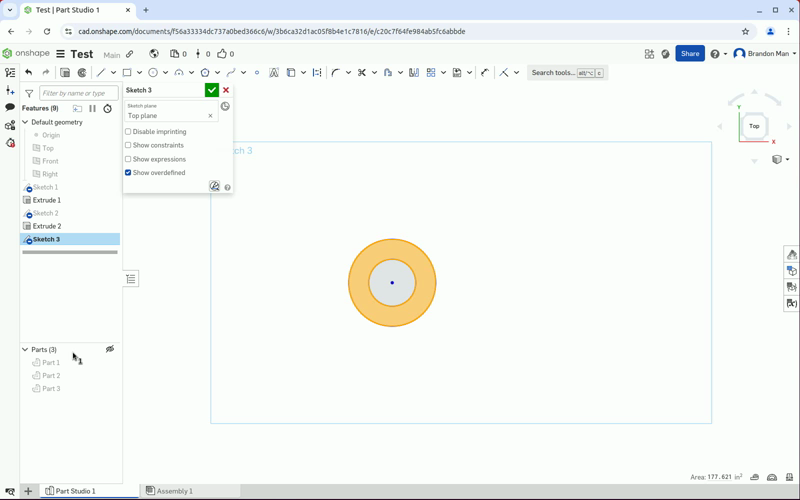
key(shift+y)
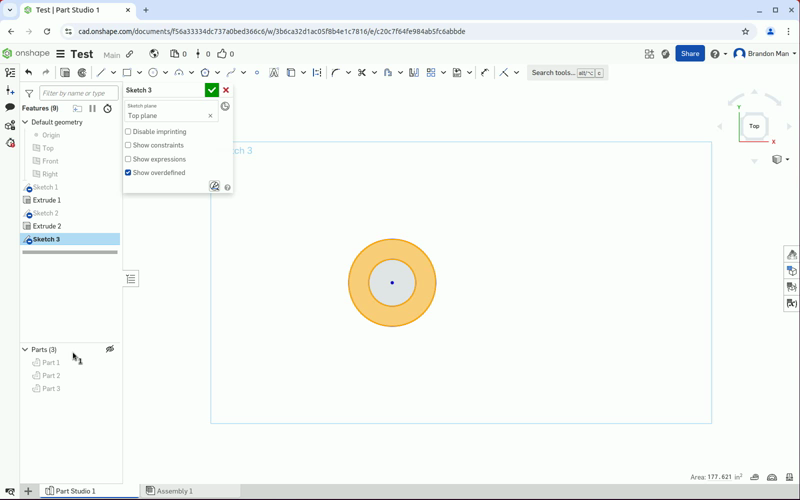
key(shift+e)
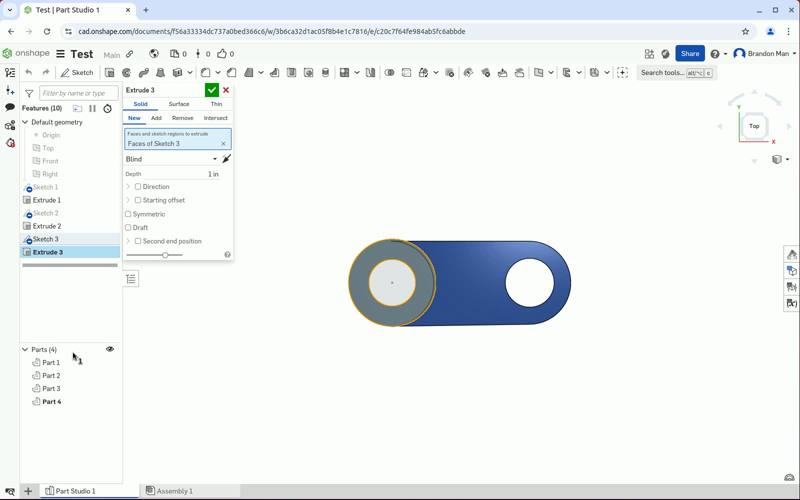
mouse_move(143, 106)
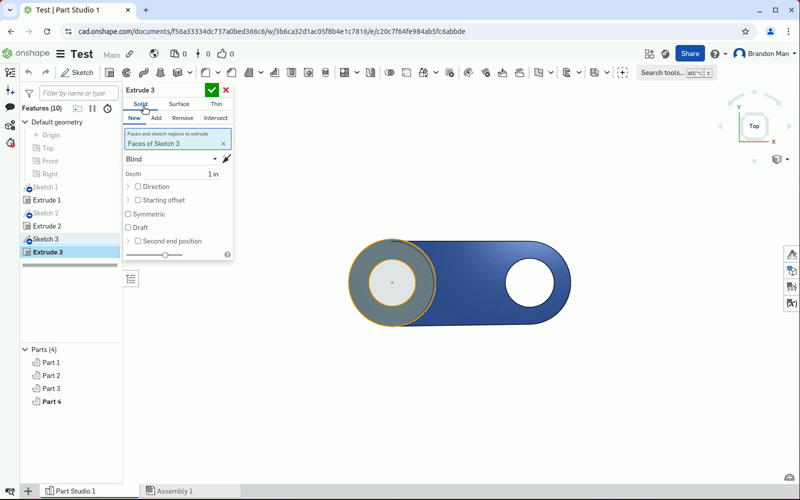
click(143, 106)
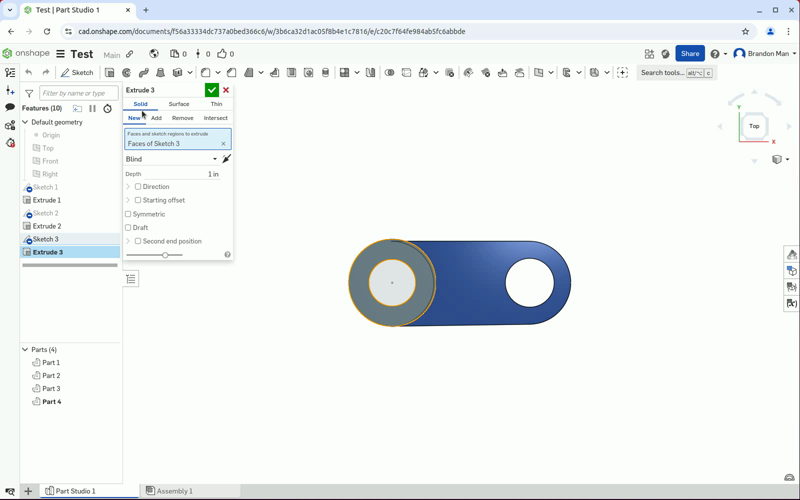
mouse_move(137, 120)
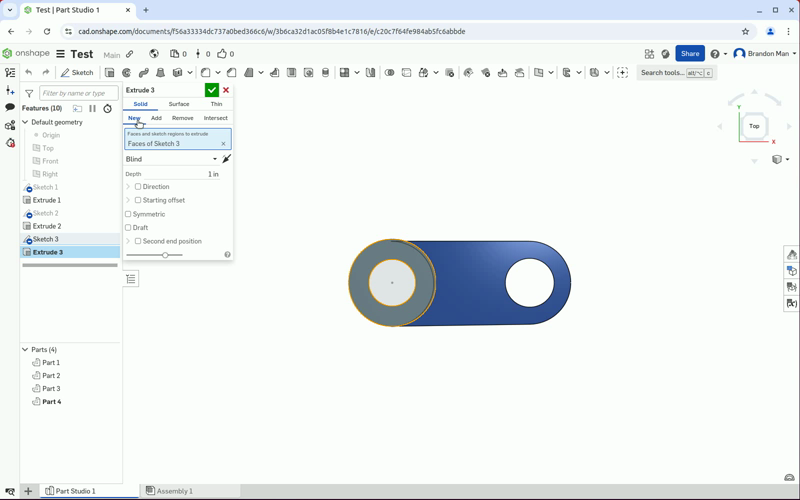
click(137, 120)
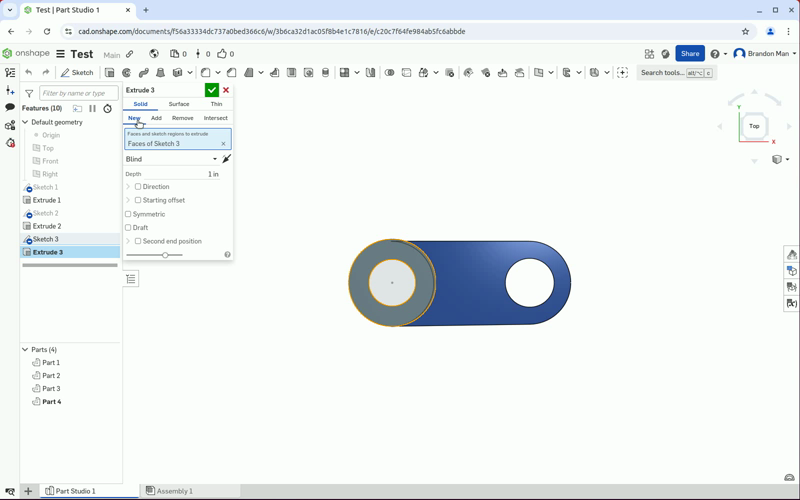
key(tab, 4)
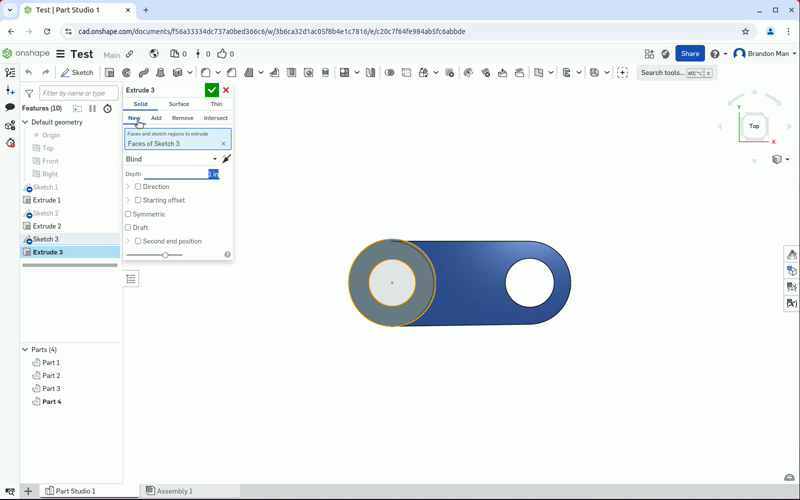
text(15.165)
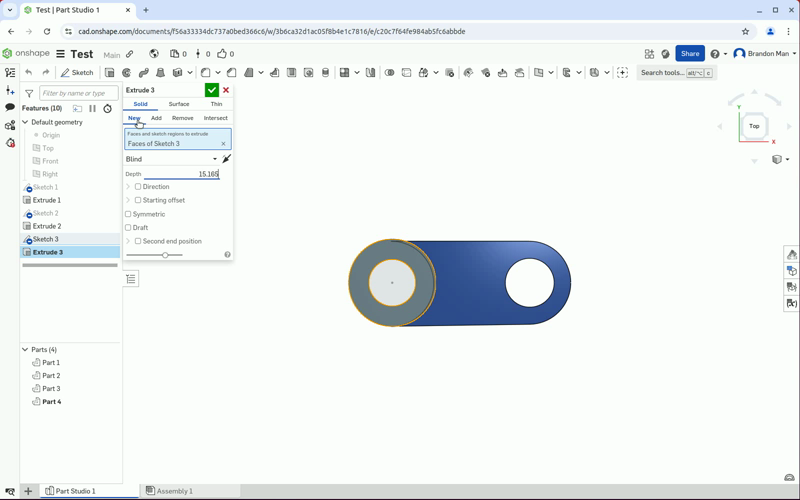
key(enter)
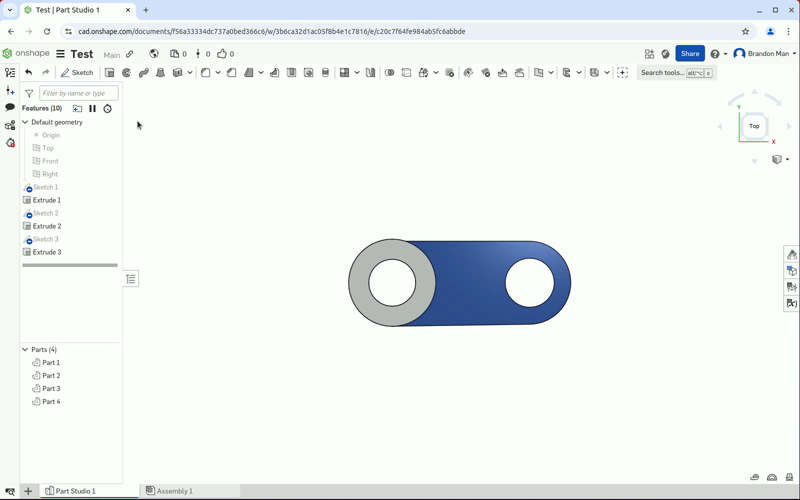
key(shift+h)
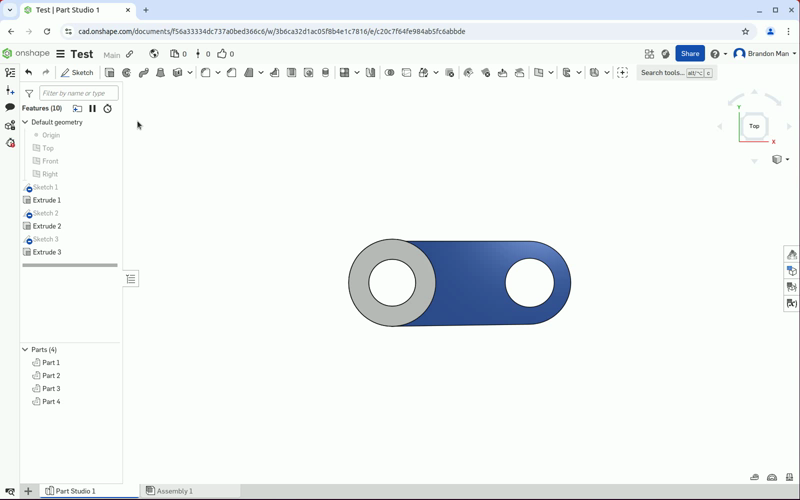
key(shift+h)
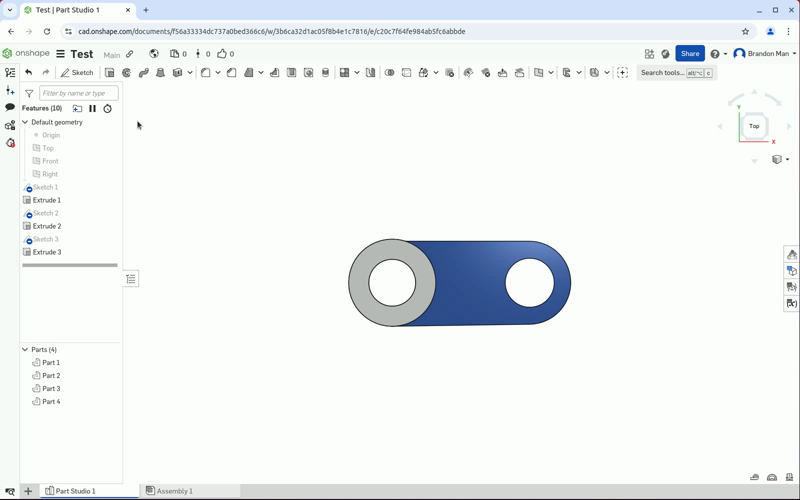
key(shift+7)
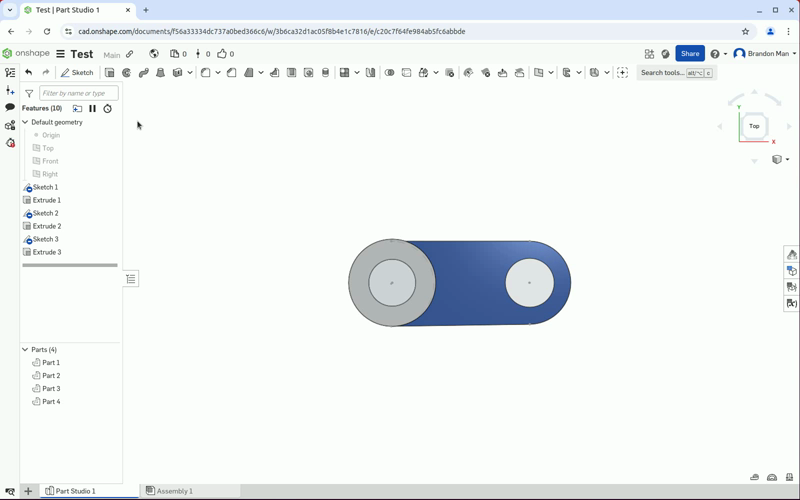
key(up, 3)
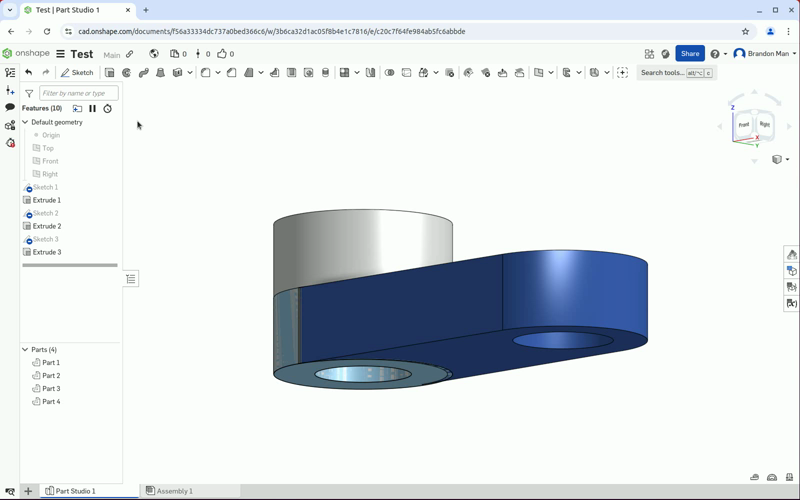
key(left, 3)
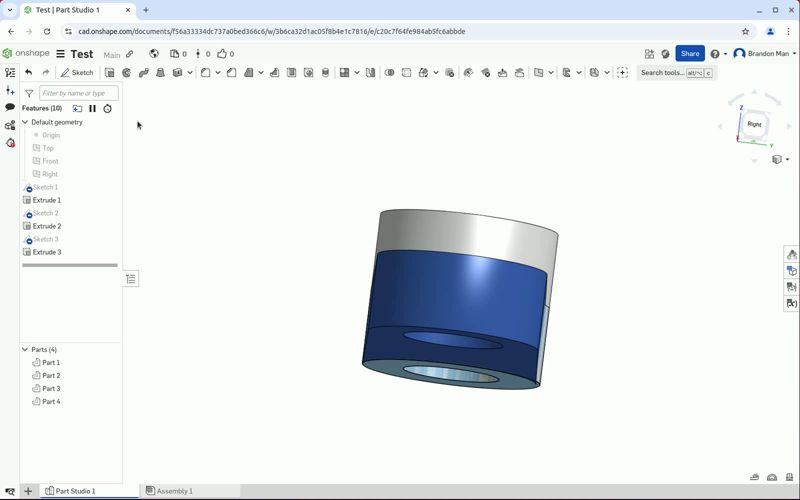
key(right, 3)
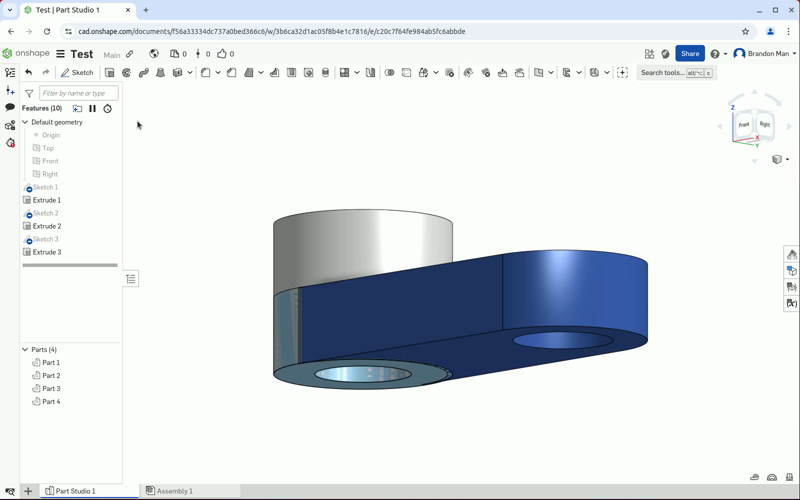
key(down, 3)
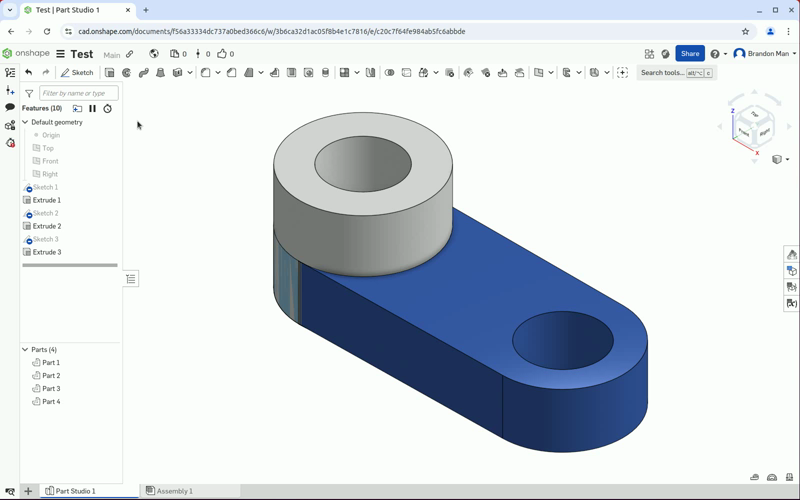
mouse_move(73, 189)
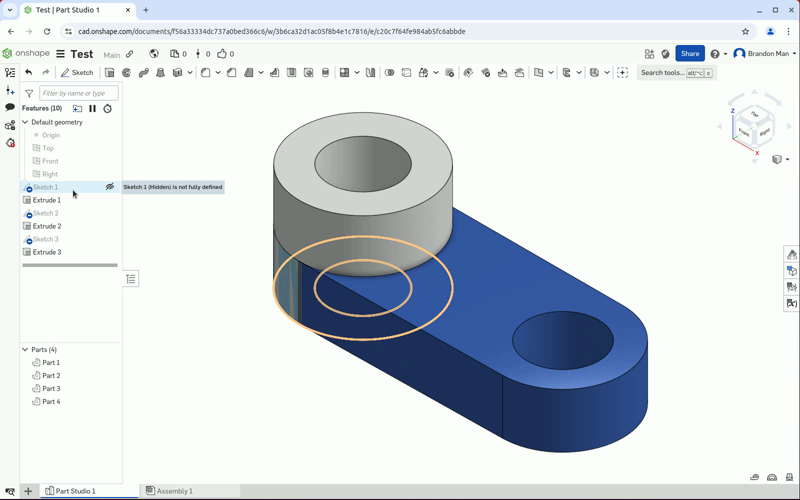
click(73, 189)